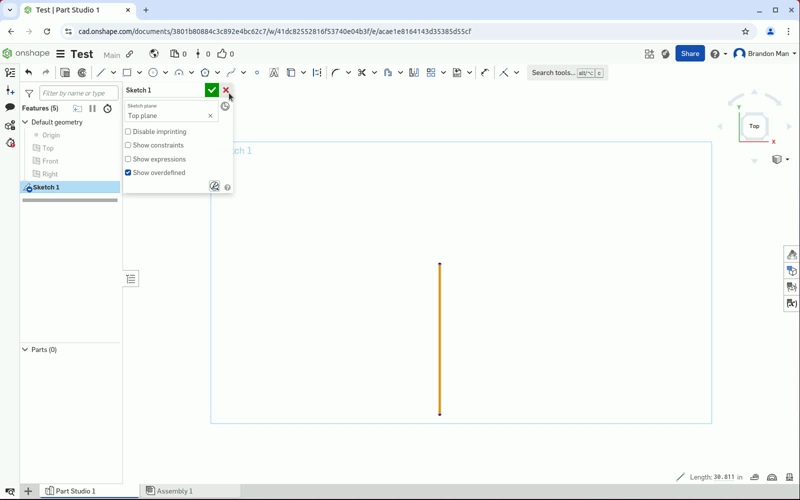
key(shift+h)
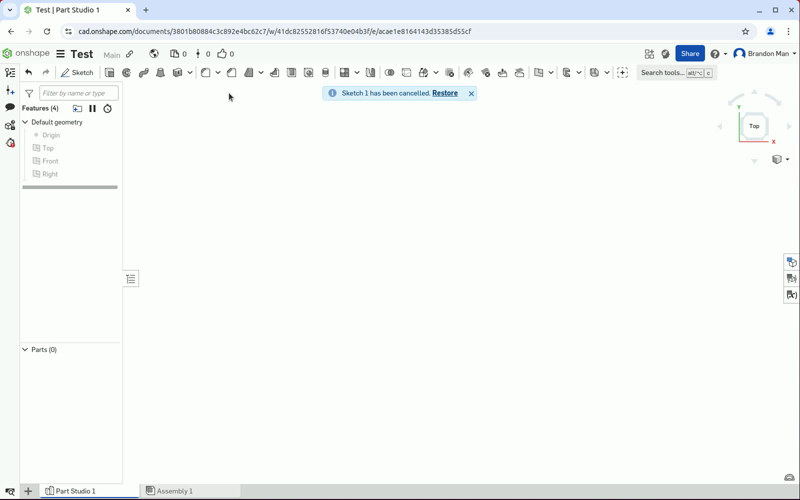
mouse_move(73, 352)
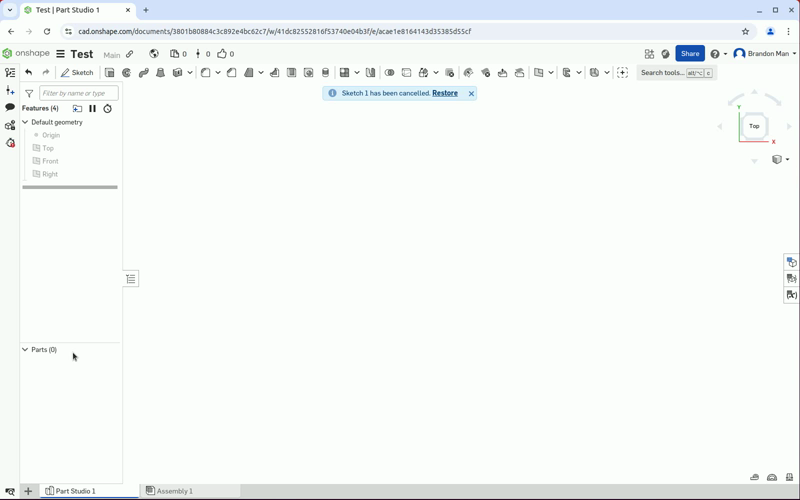
key(y)
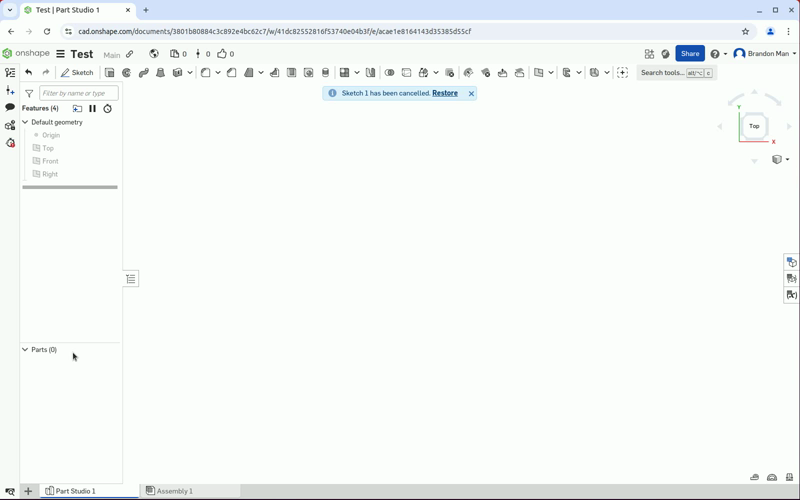
key(shift+p)
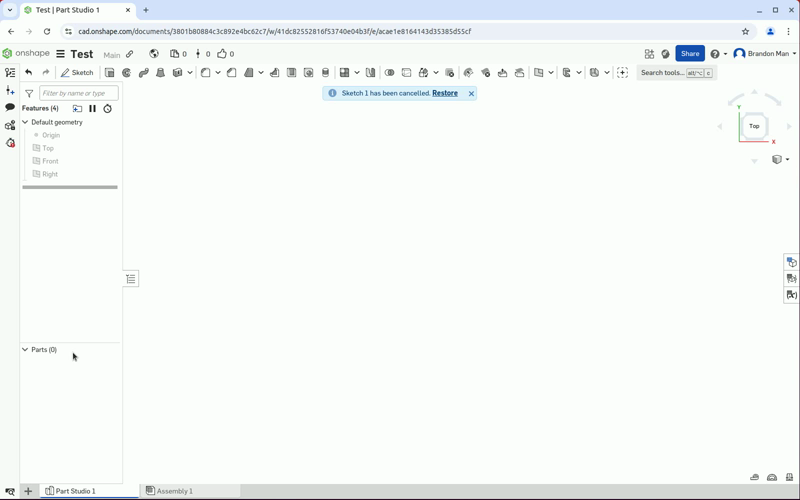
key(space)
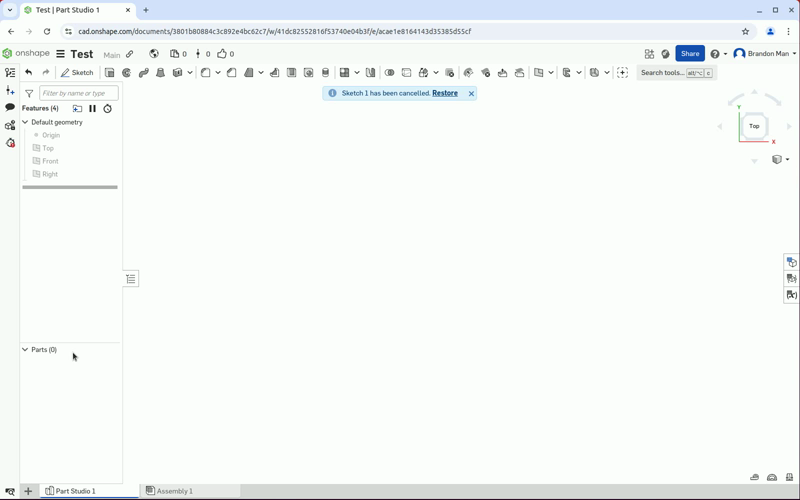
key_down(shift)
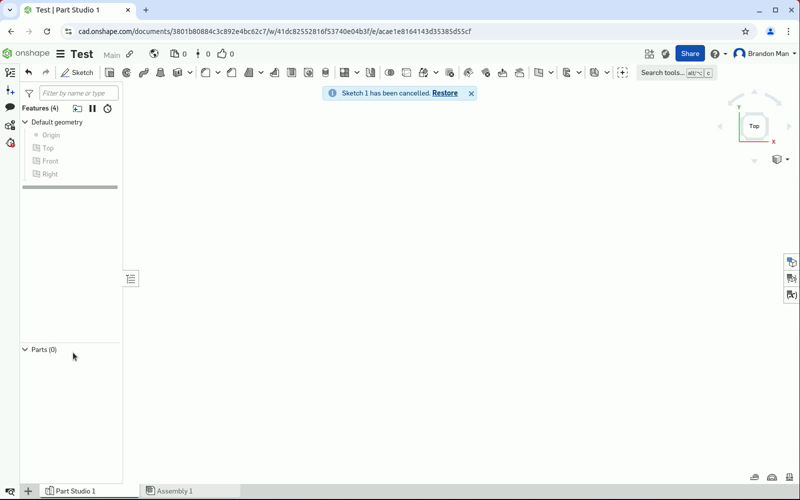
key(up)
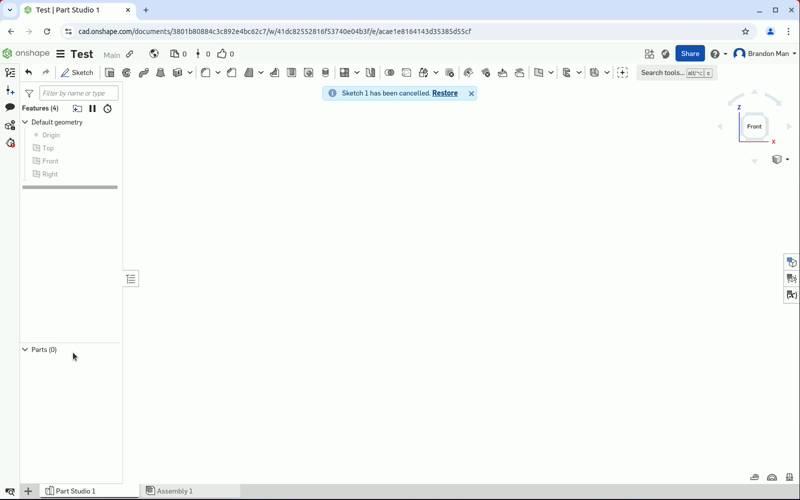
key_up(shift)
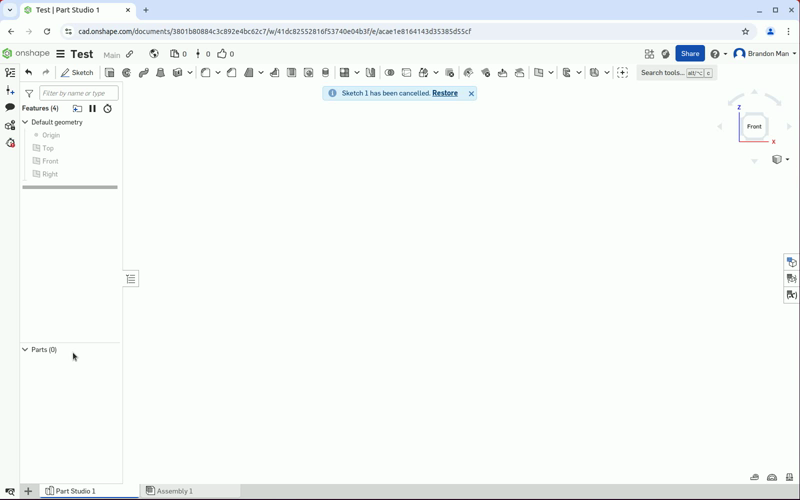
mouse_move(73, 352)
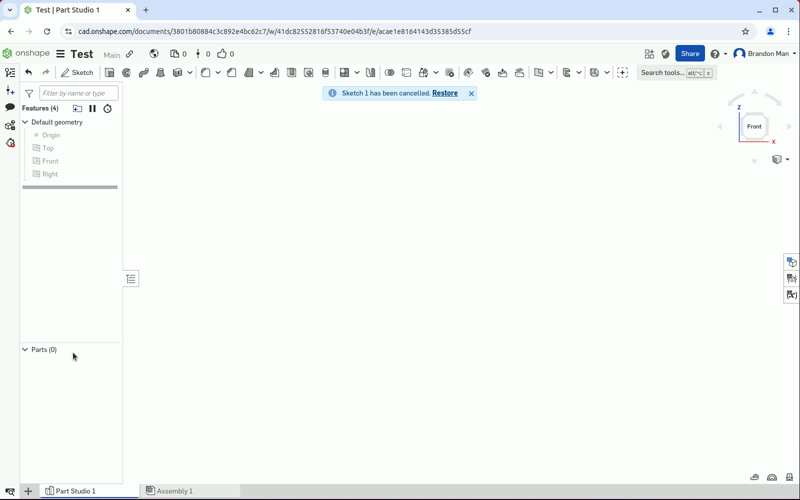
key(shift+y)
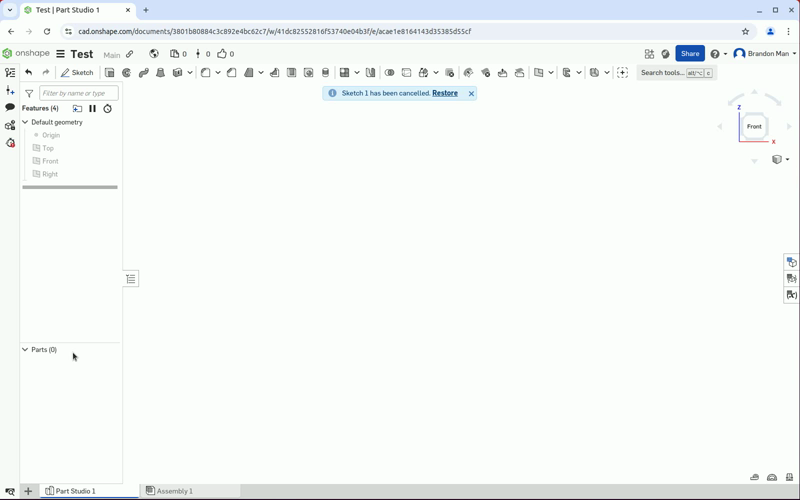
key(shift+s)
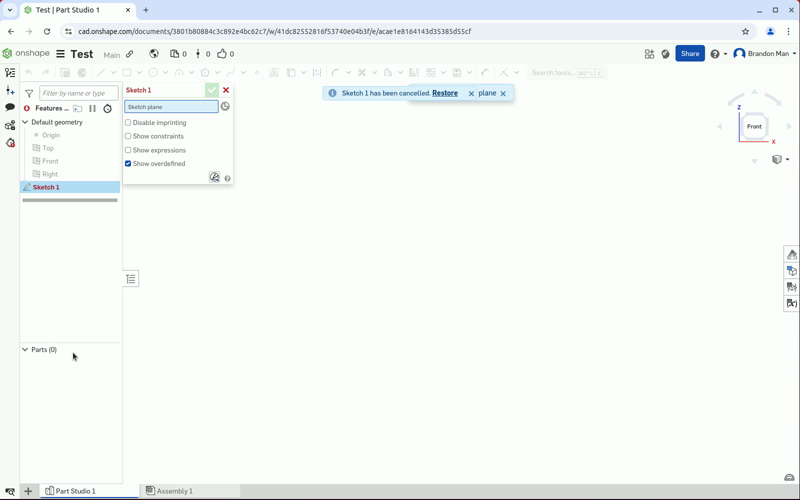
mouse_move(73, 163)
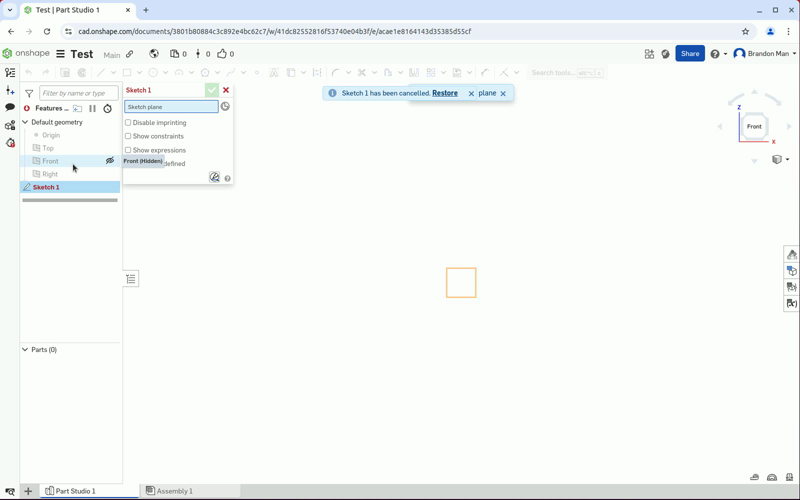
click(73, 163)
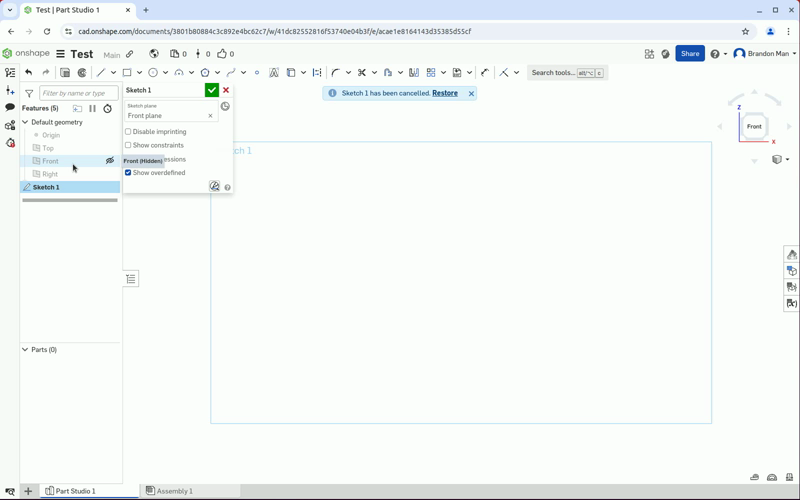
mouse_move(73, 352)
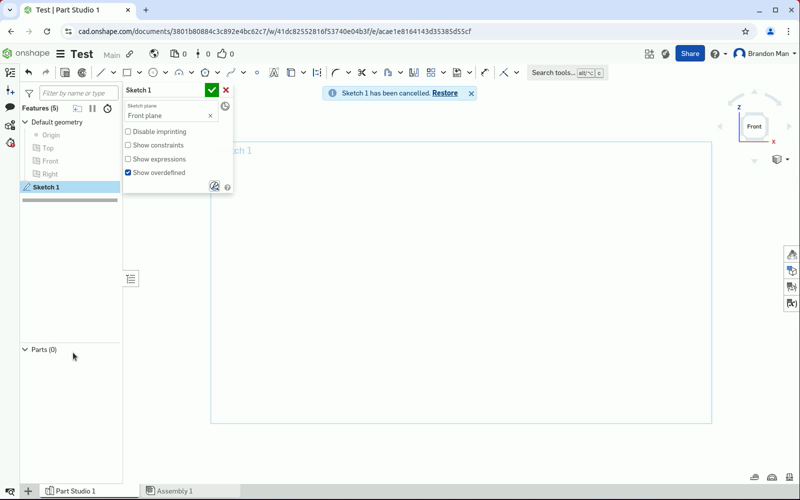
key(y)
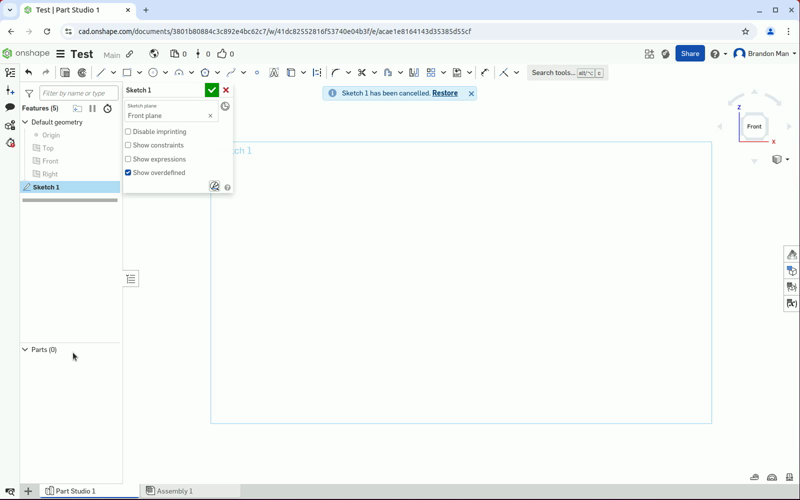
key(l)
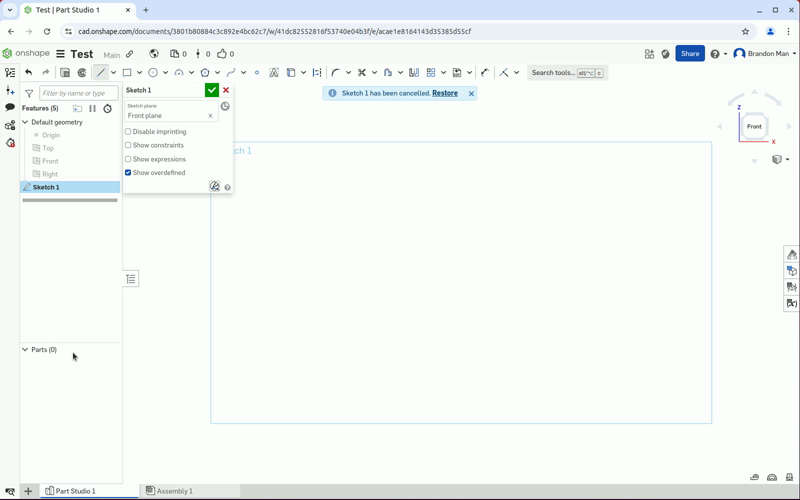
key_down(shift)
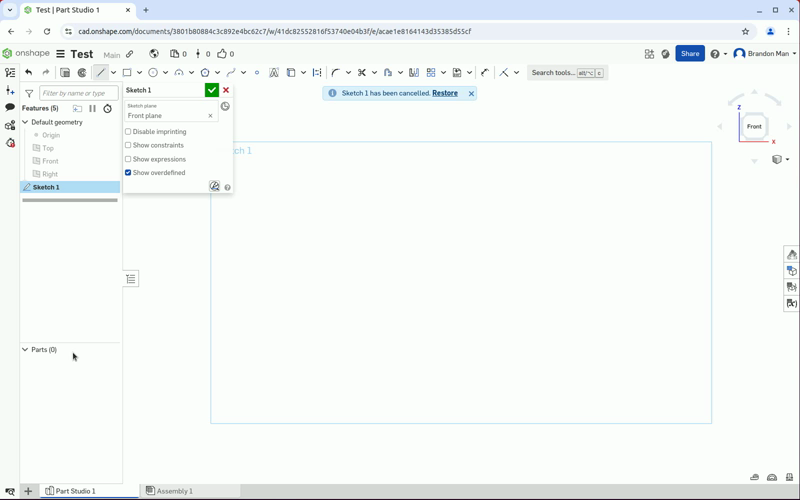
mouse_move(348, 282)
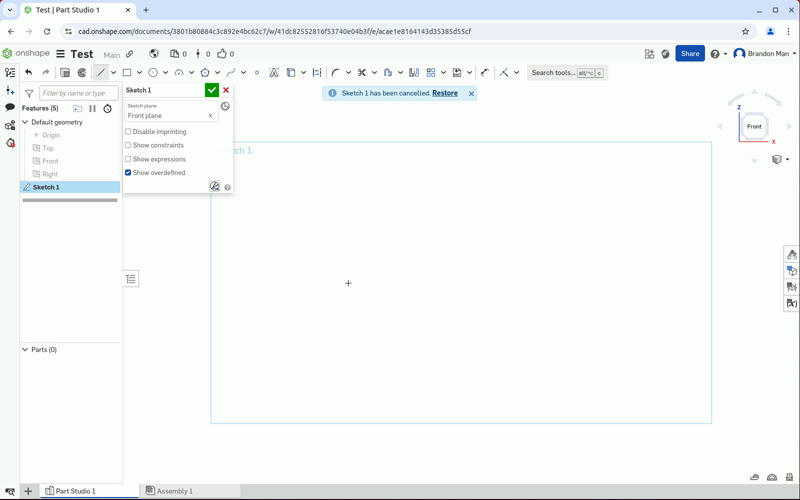
click(348, 282)
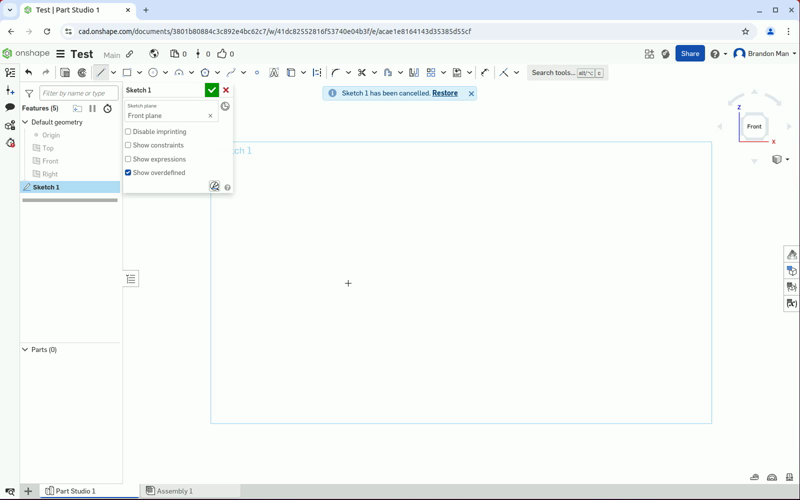
key_up(shift)
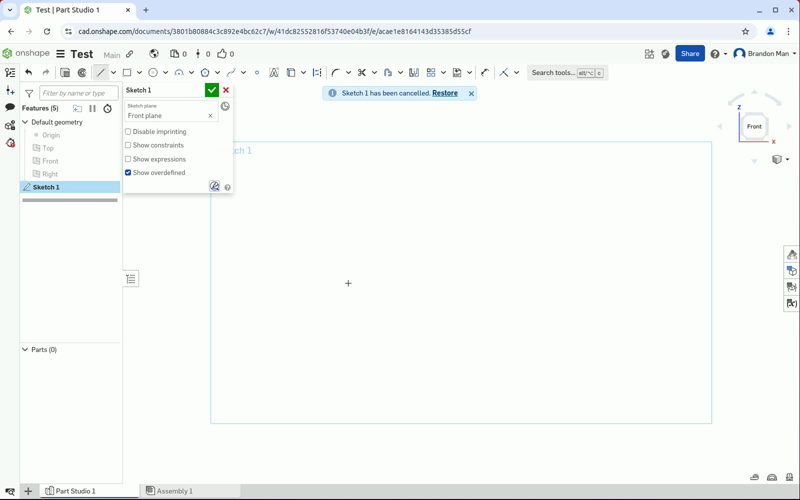
key_down(shift)
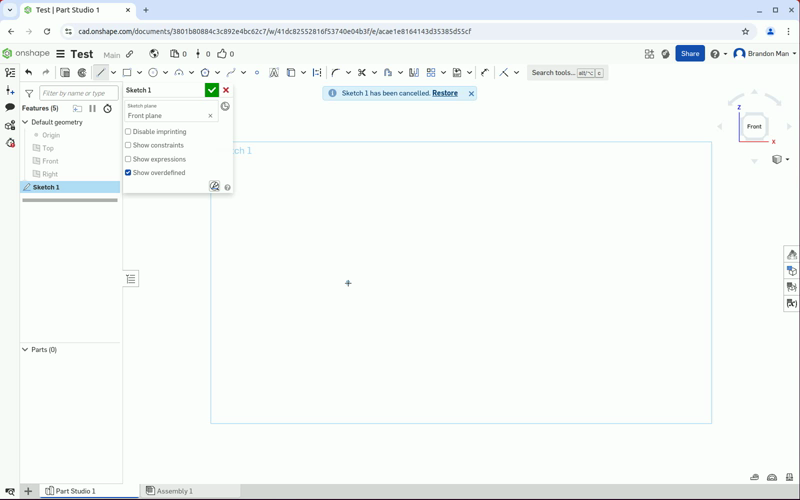
mouse_move(382, 335)
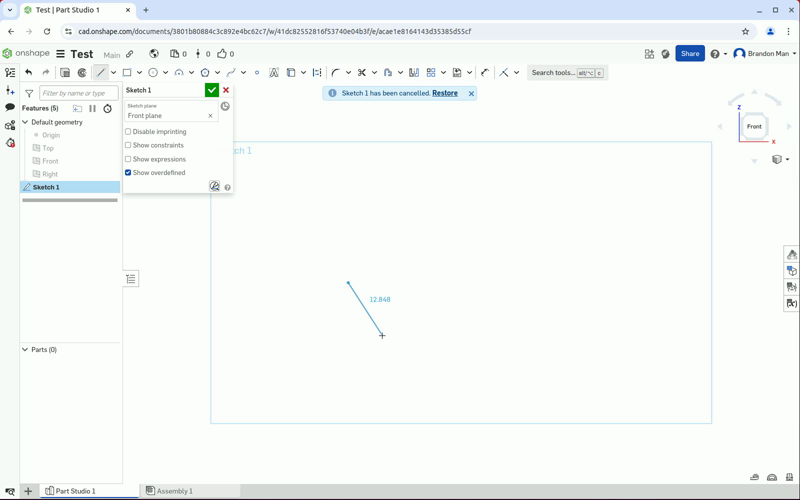
click(382, 335)
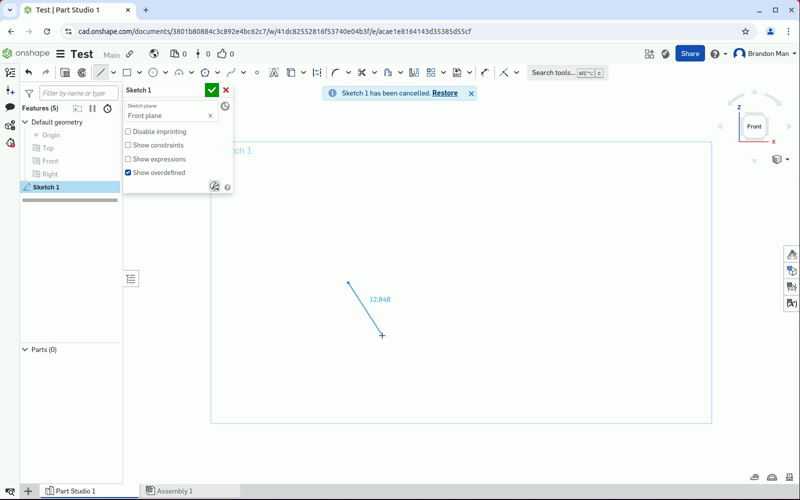
key_up(shift)
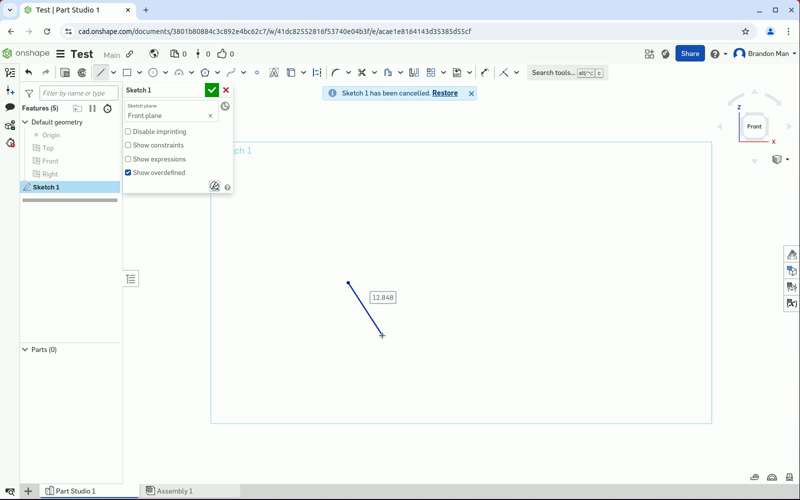
key(esc)
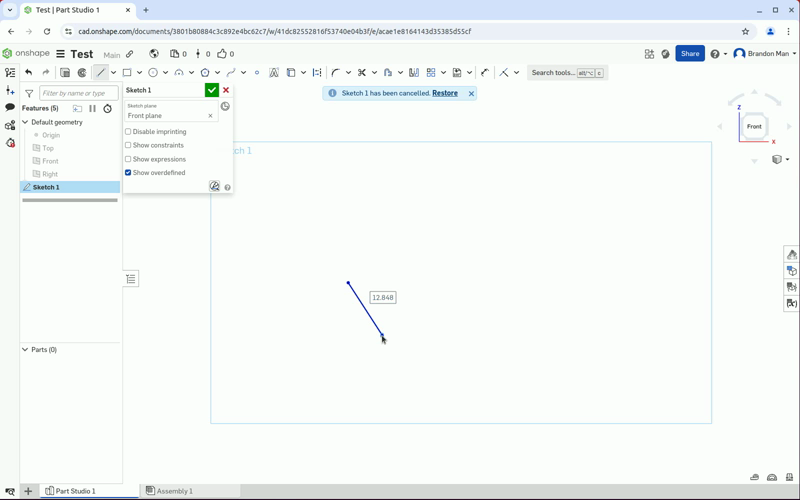
key(a)
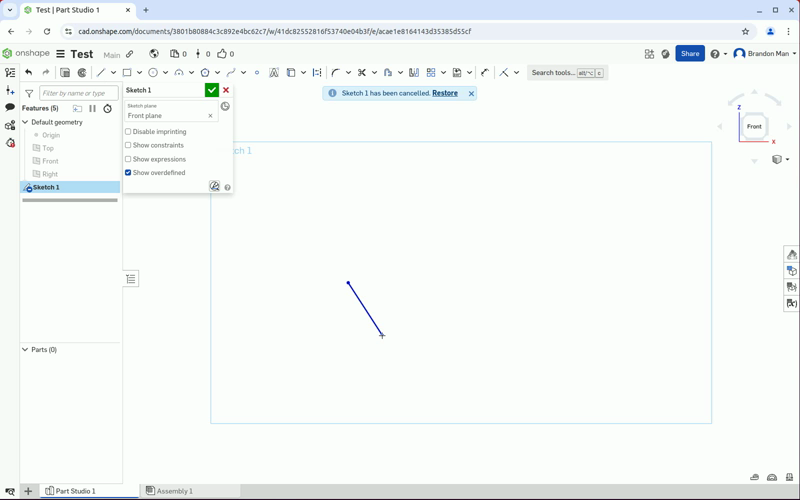
mouse_move(382, 335)
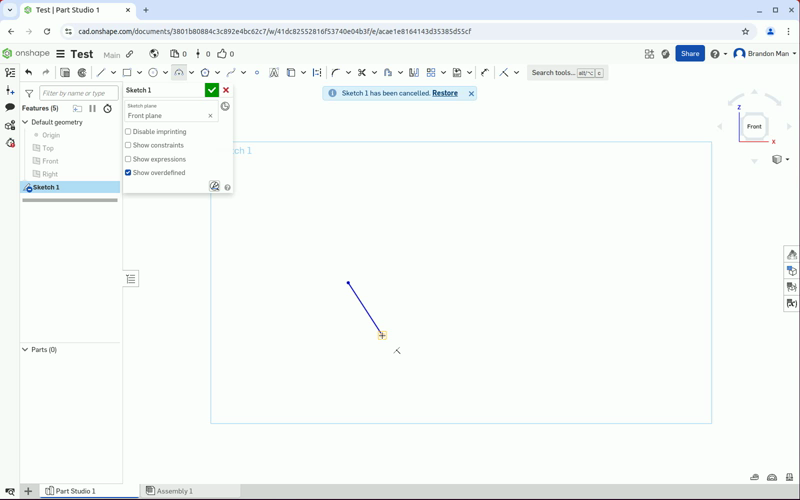
click(382, 335)
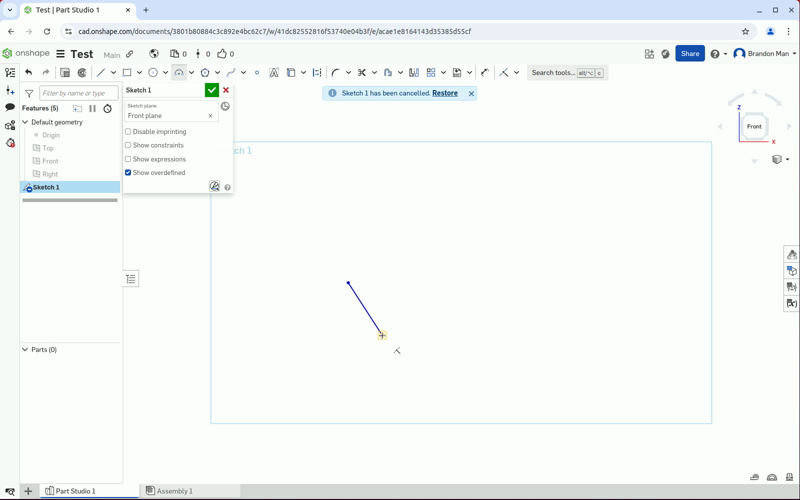
mouse_move(348, 282)
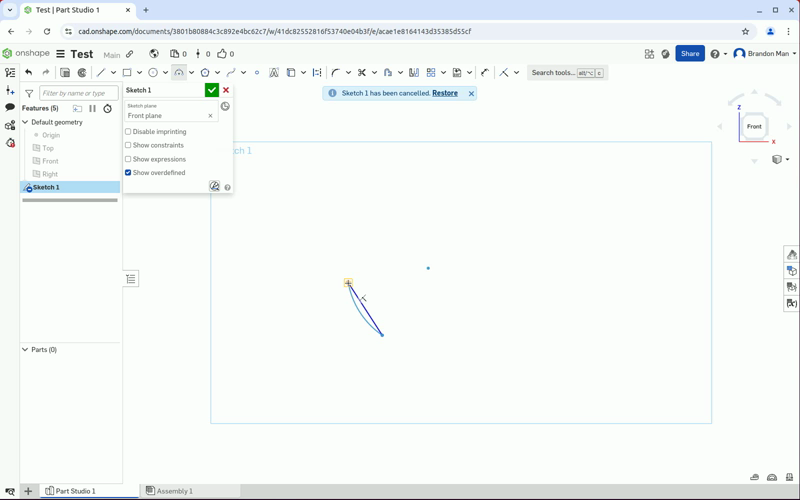
click(348, 282)
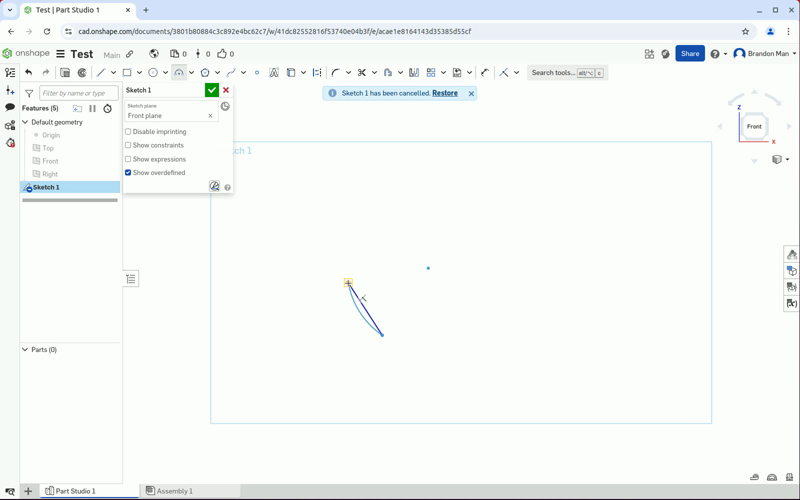
key_down(shift)
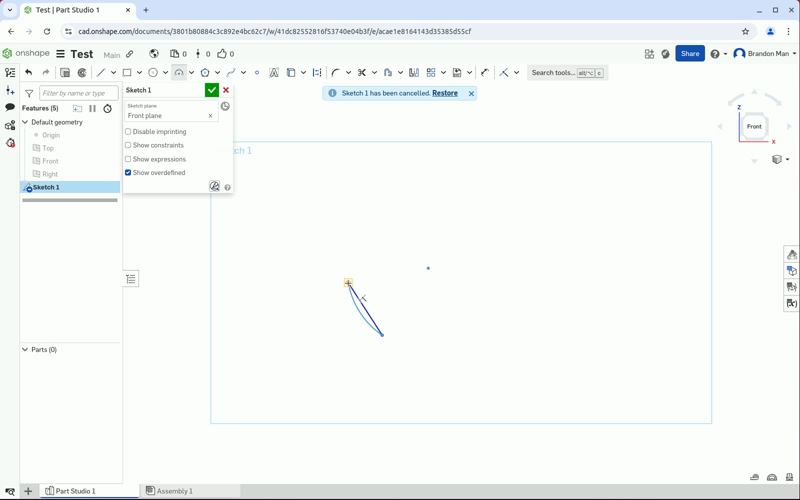
mouse_move(451, 252)
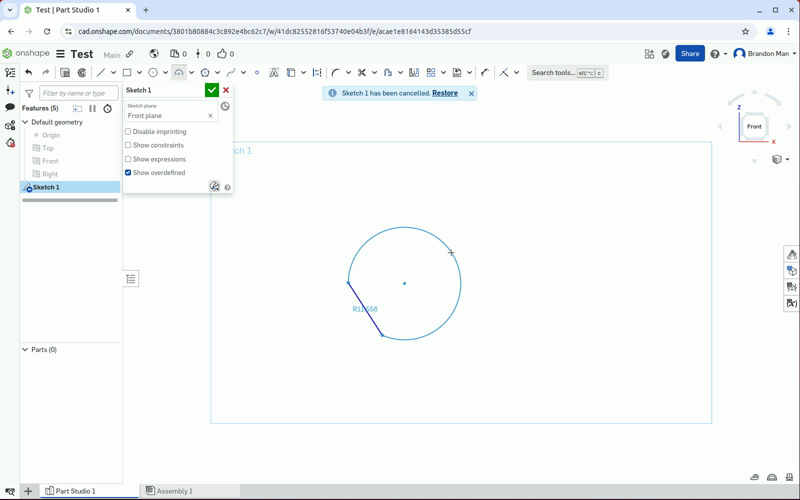
click(451, 252)
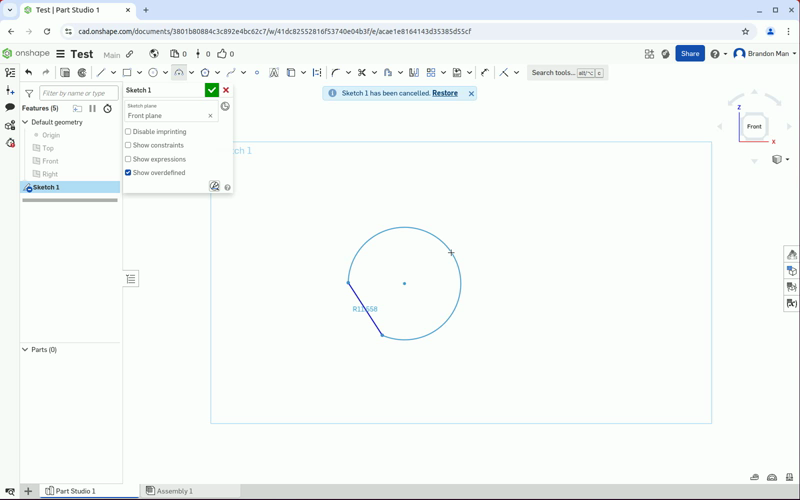
key_up(shift)
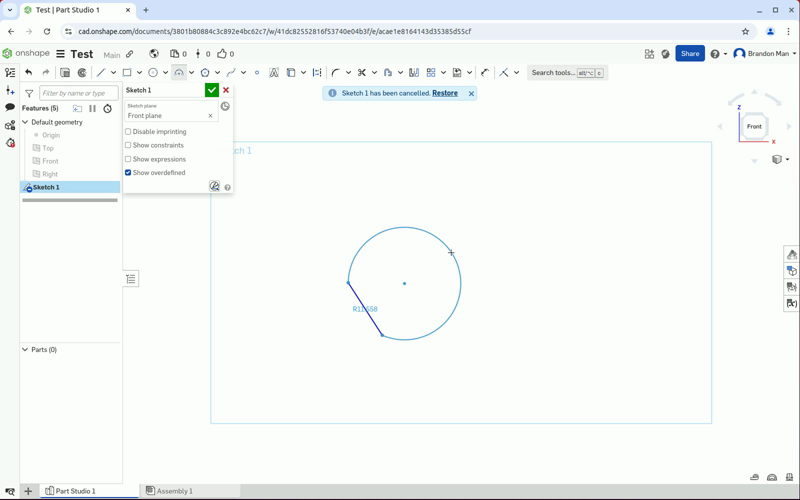
key(esc)
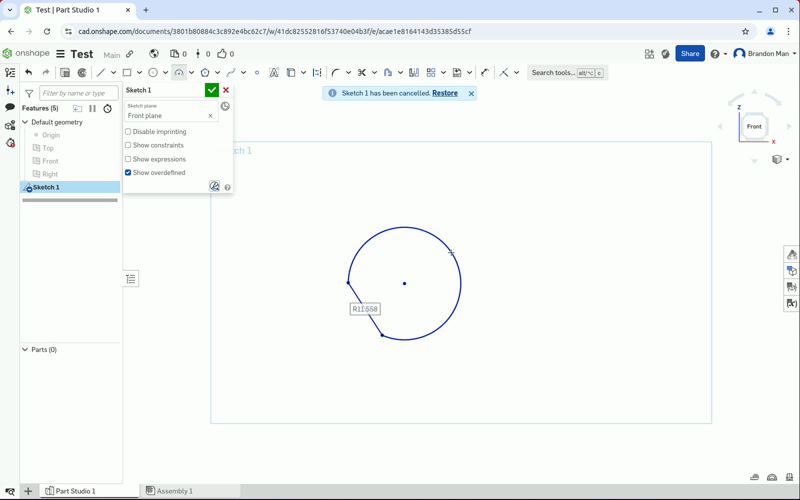
mouse_move(420, 309)
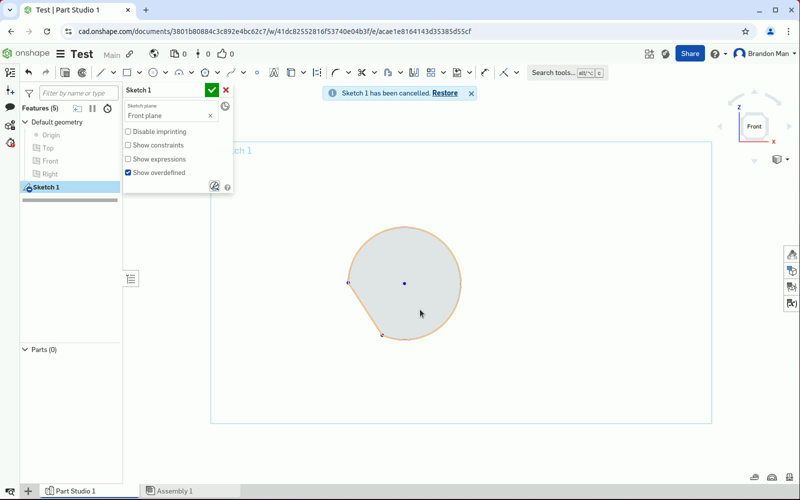
click(420, 309)
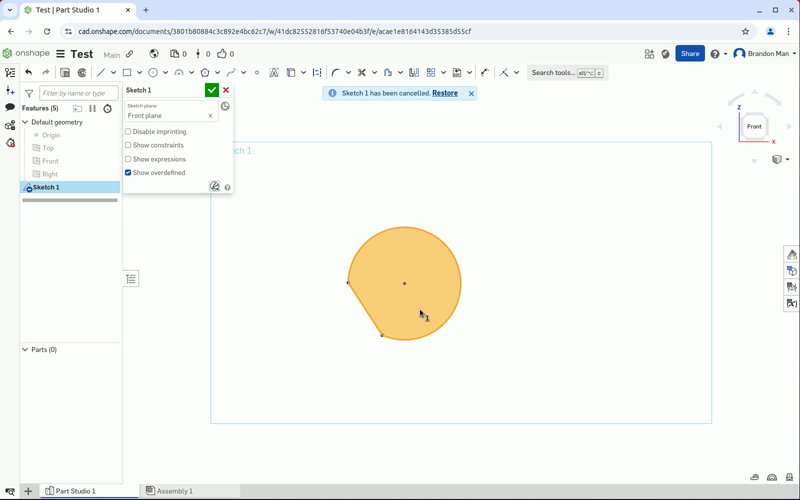
mouse_move(73, 352)
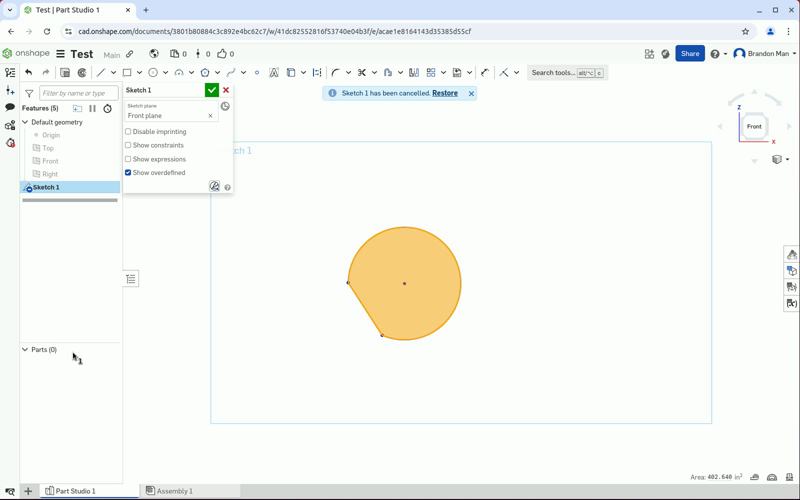
key(shift+y)
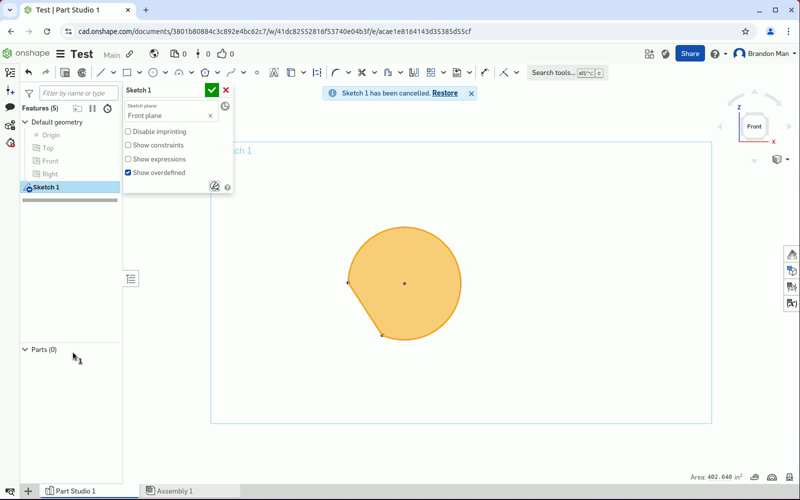
key(shift+e)
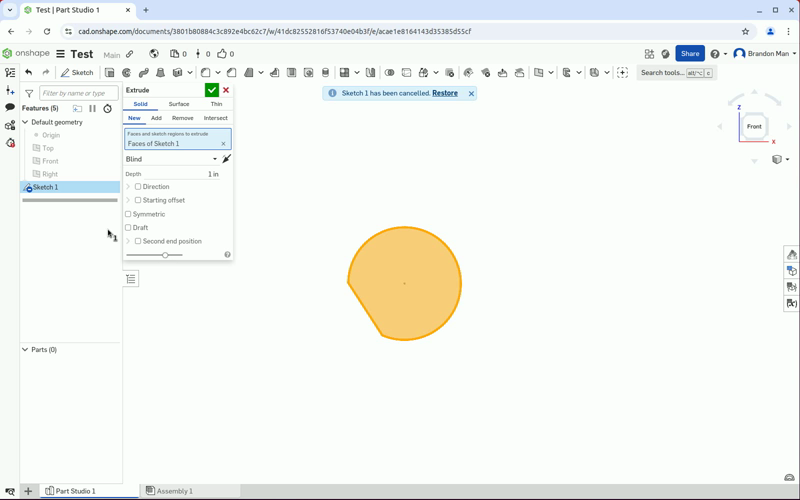
mouse_move(143, 106)
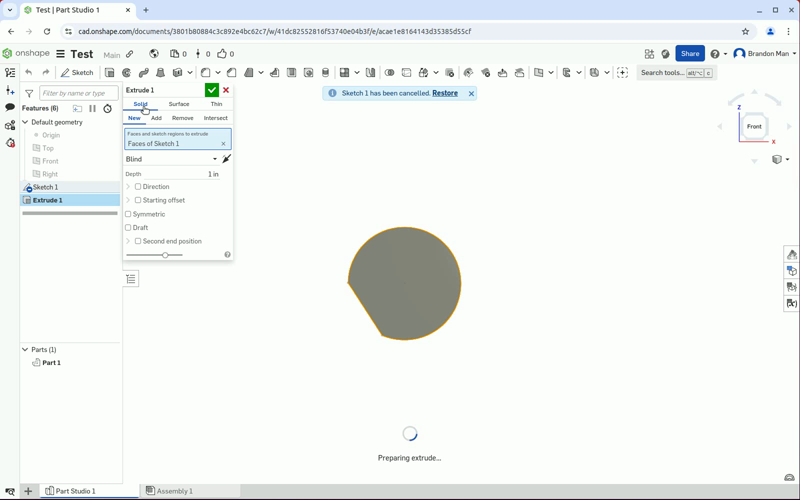
click(143, 106)
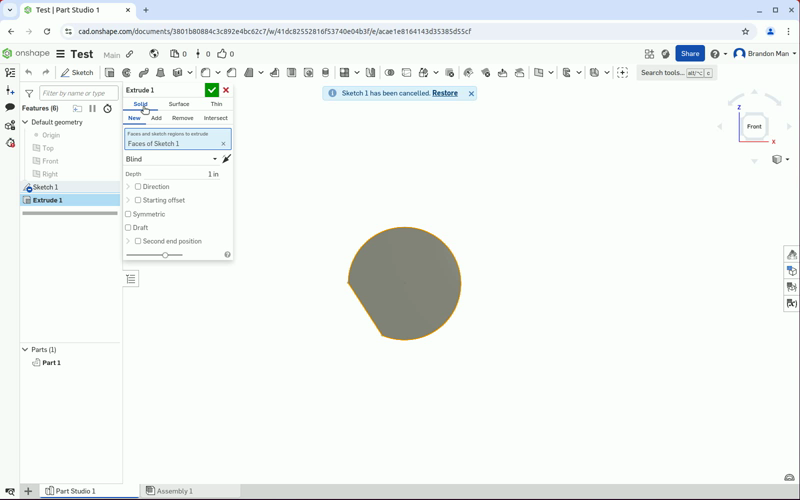
mouse_move(137, 120)
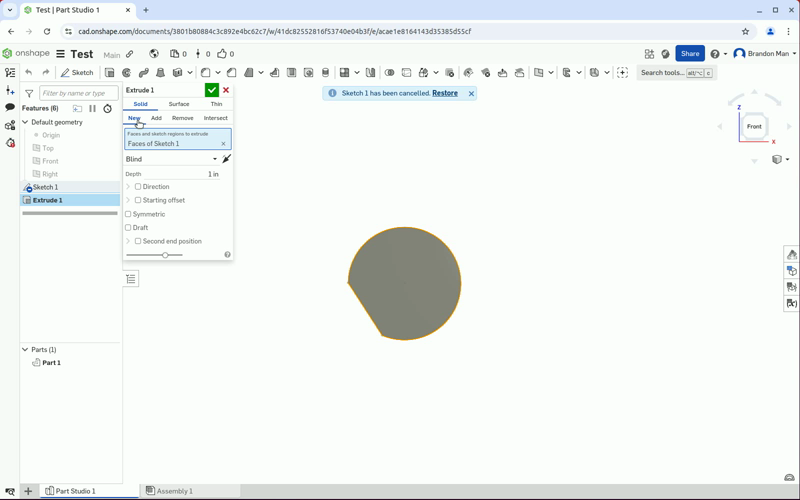
click(137, 120)
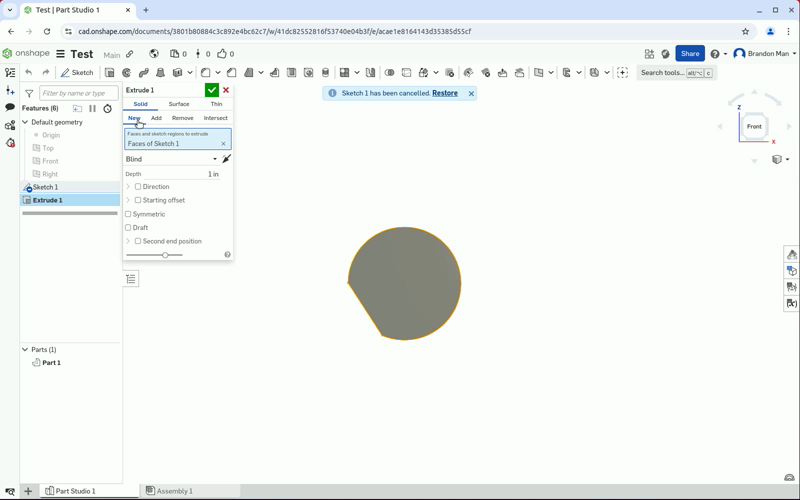
key(tab, 4)
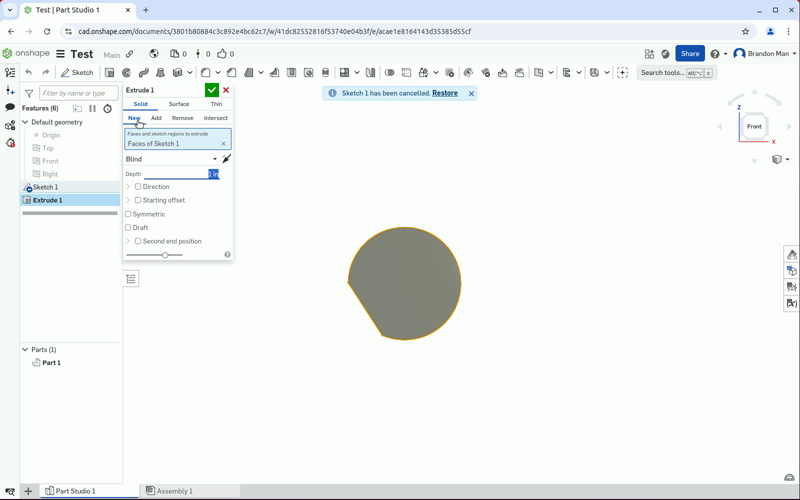
text(19.257)
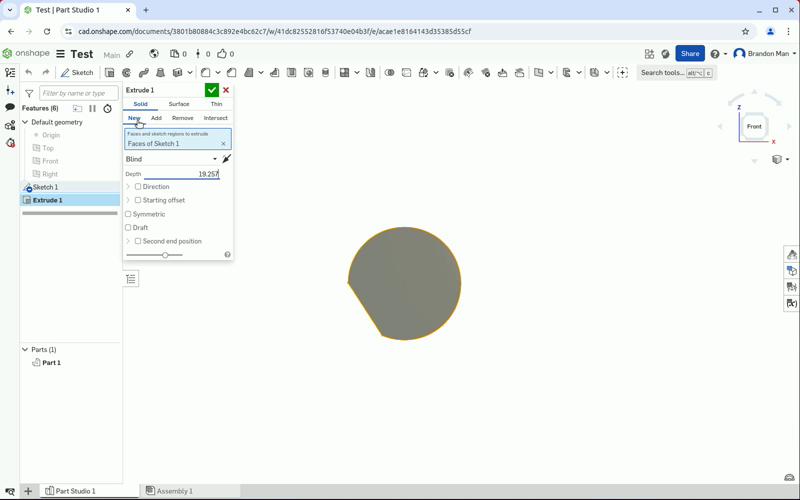
key(enter)
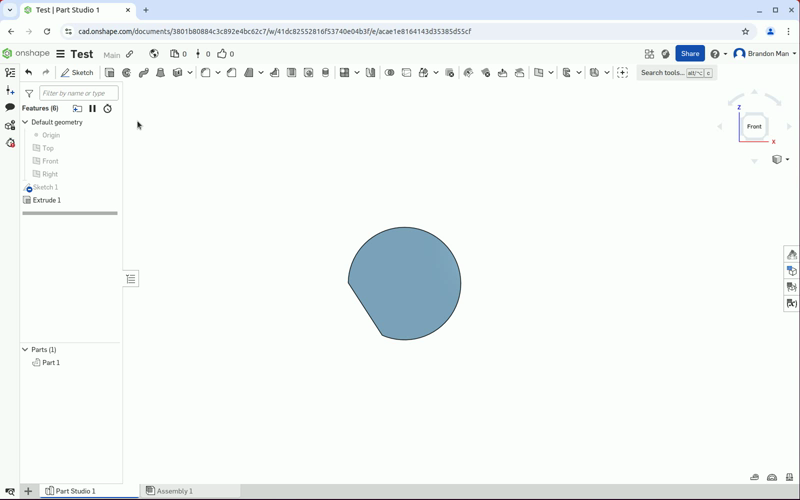
key(shift+h)
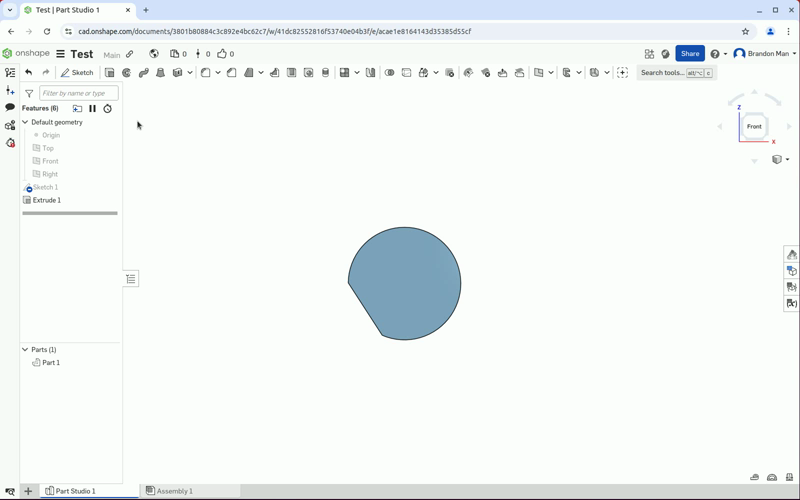
key(shift+h)
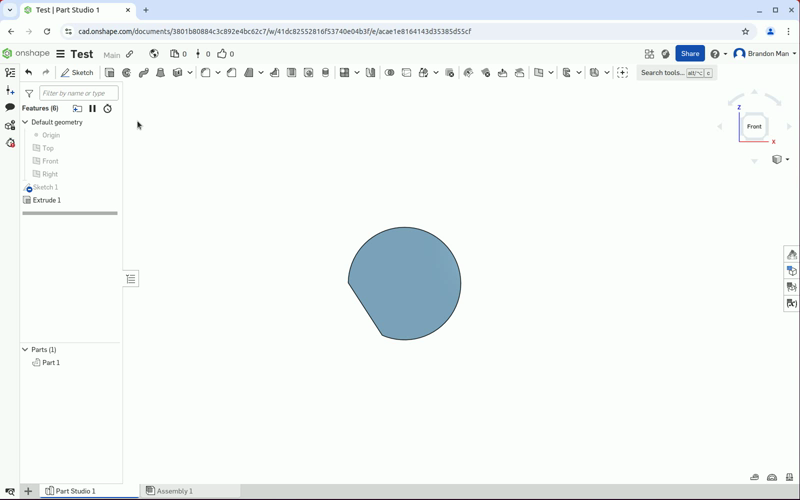
mouse_move(73, 189)
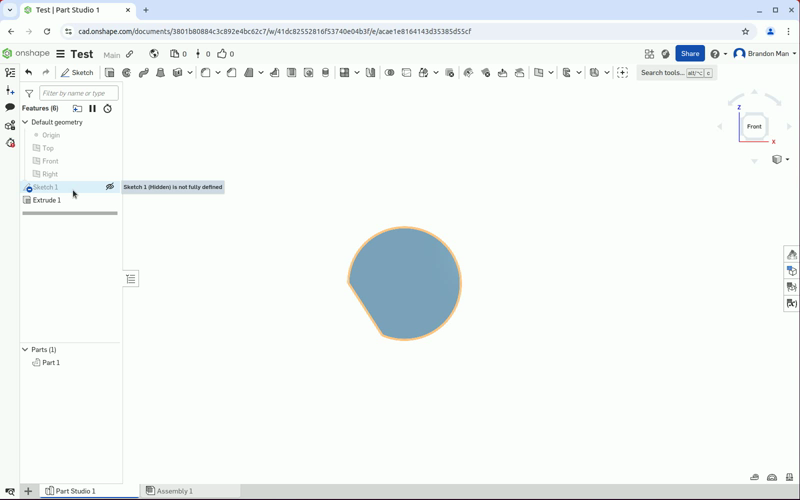
click(73, 189)
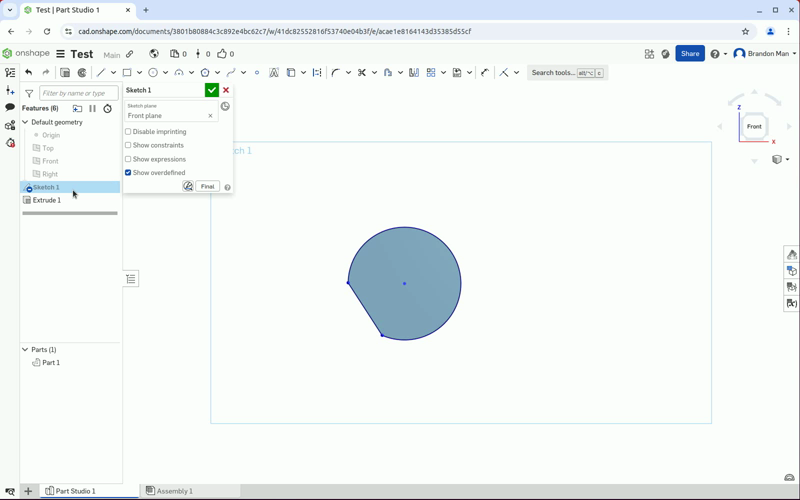
mouse_move(229, 92)
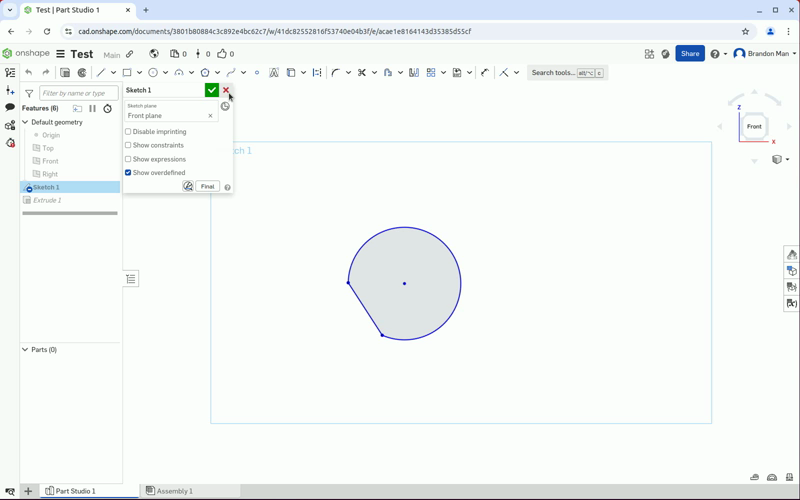
click(229, 92)
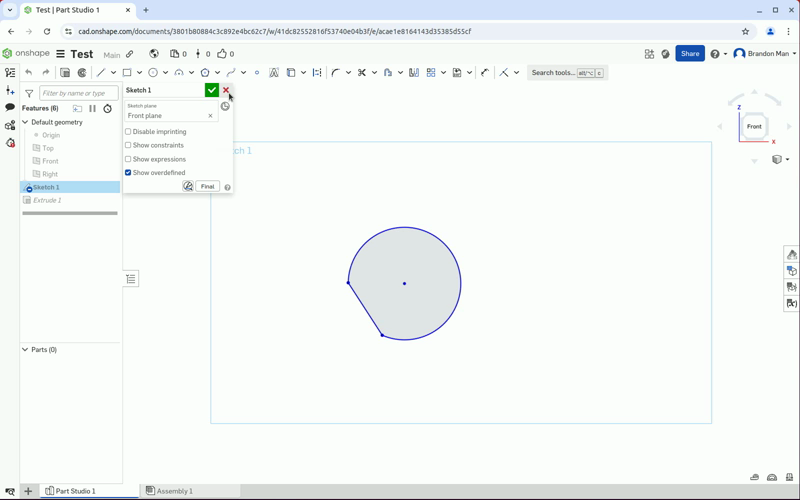
key(shift+s)
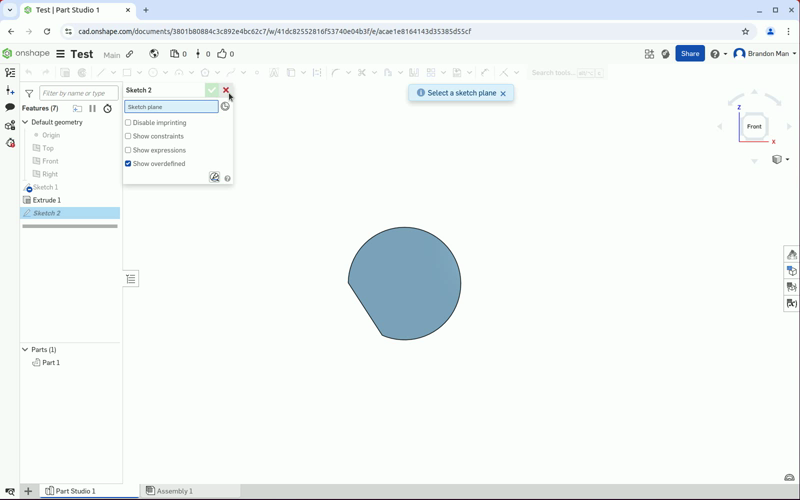
mouse_move(73, 163)
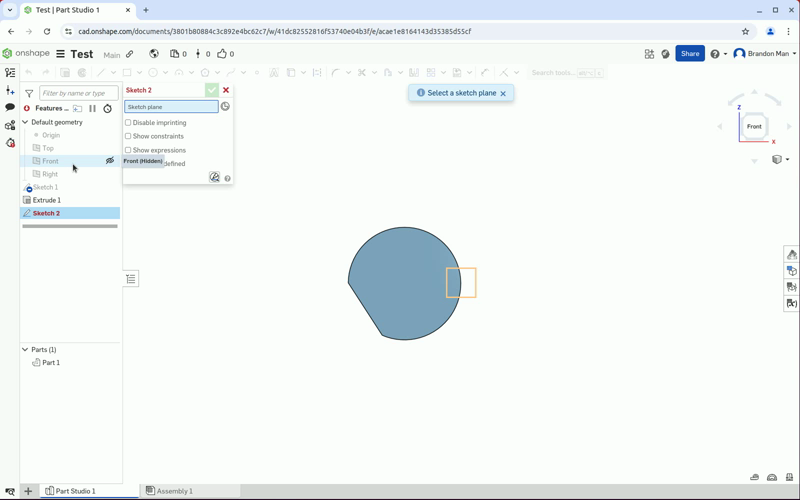
click(73, 163)
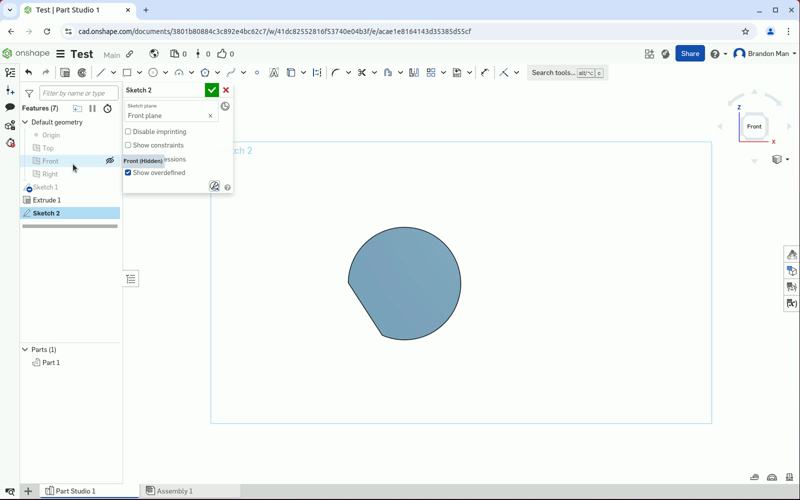
mouse_move(73, 352)
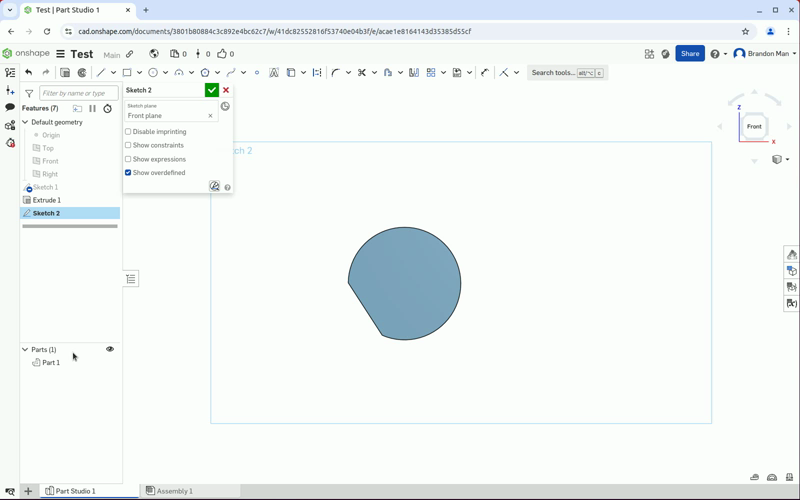
key(y)
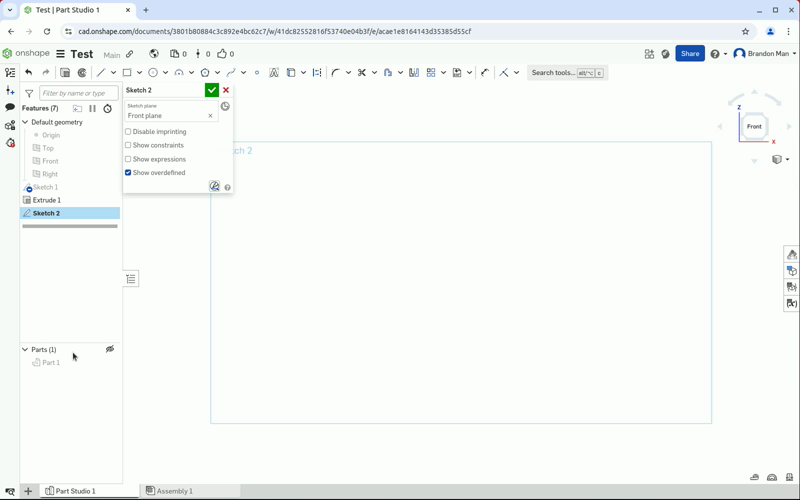
key(l)
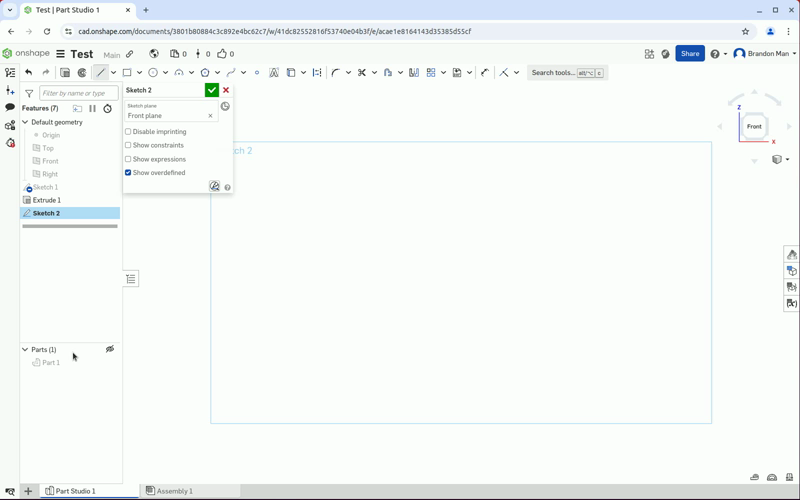
key_down(shift)
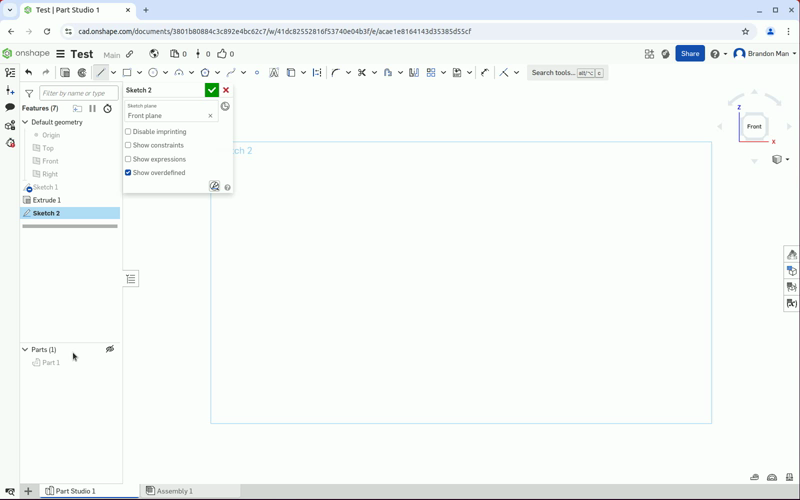
mouse_move(538, 334)
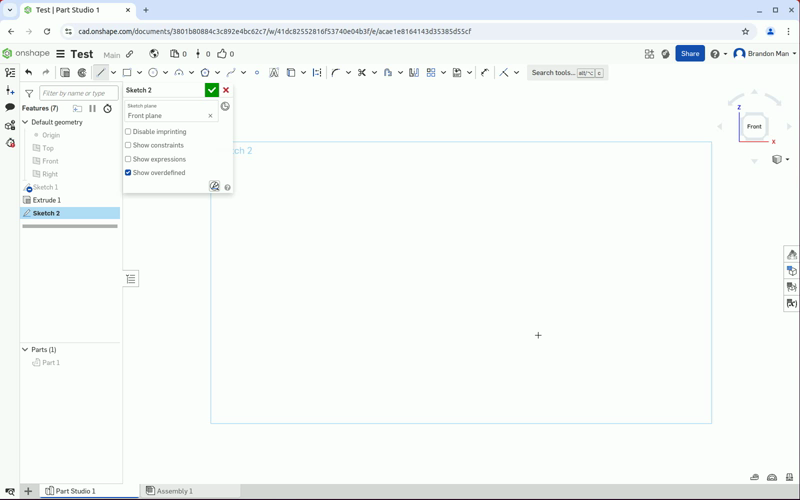
click(538, 334)
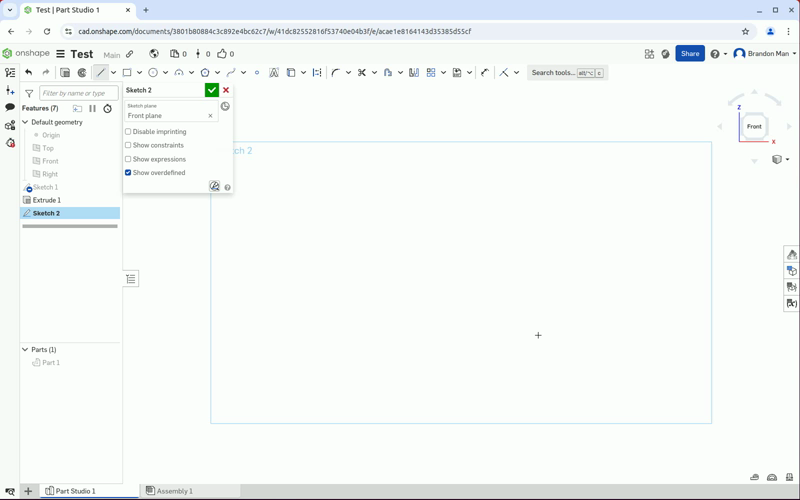
key_up(shift)
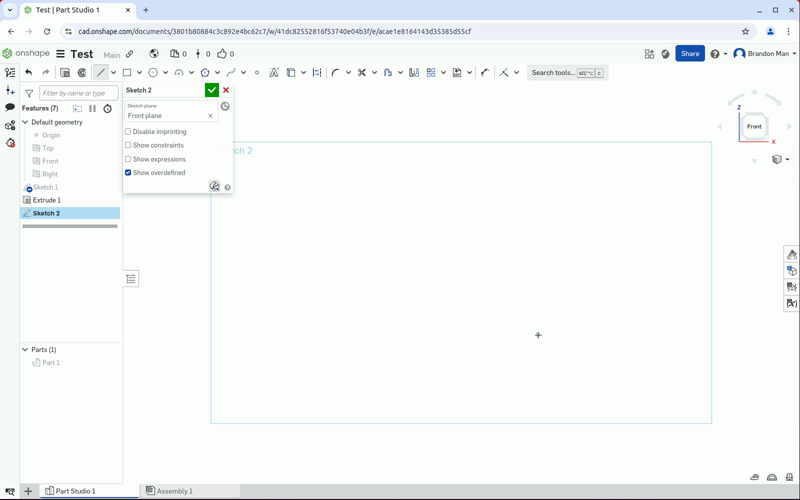
key_down(shift)
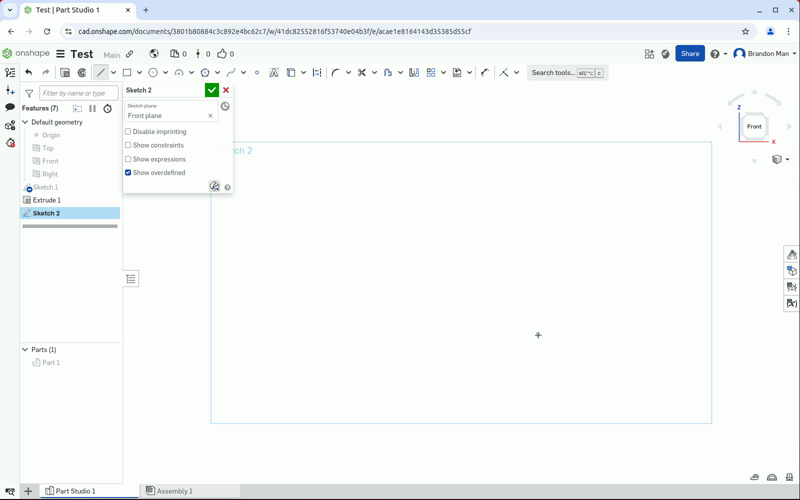
mouse_move(572, 282)
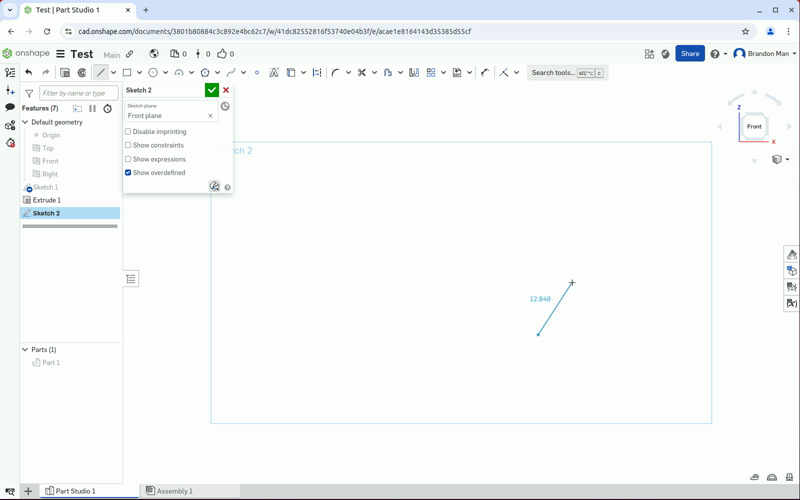
click(572, 282)
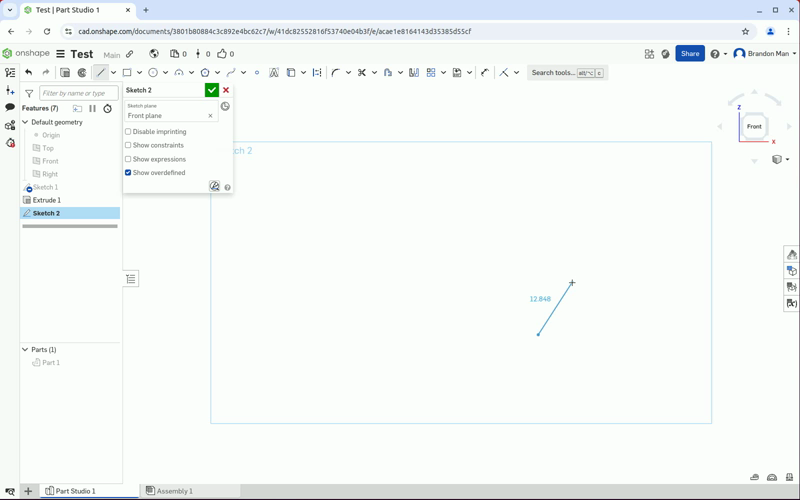
key_up(shift)
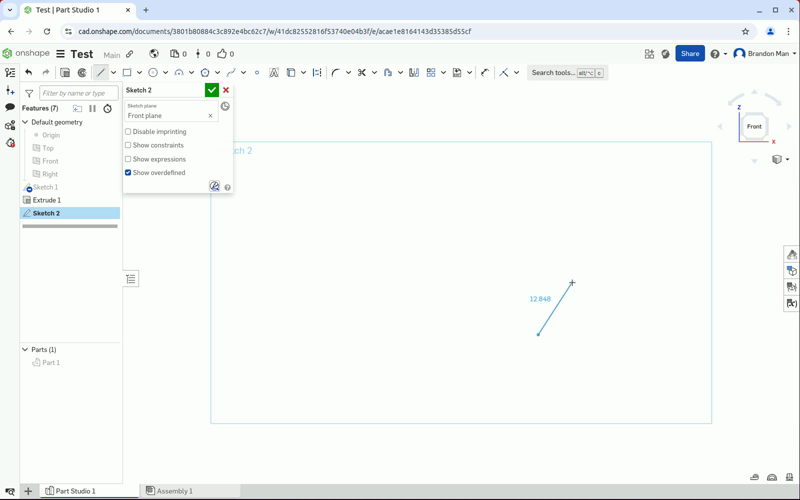
key(esc)
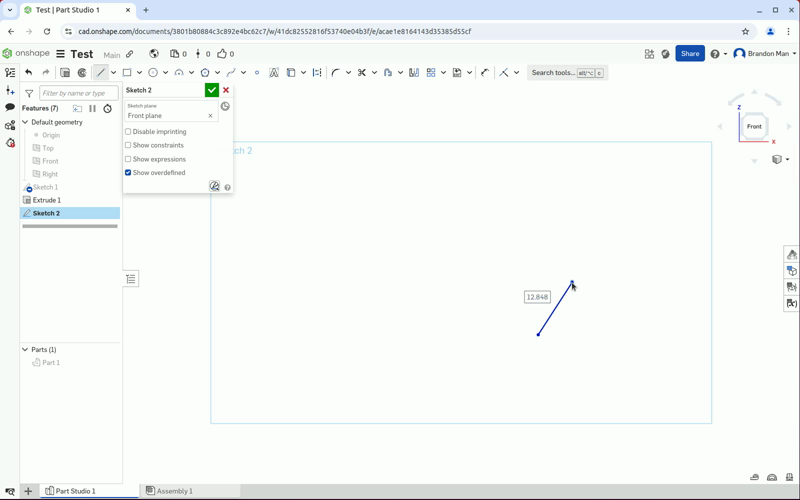
key(a)
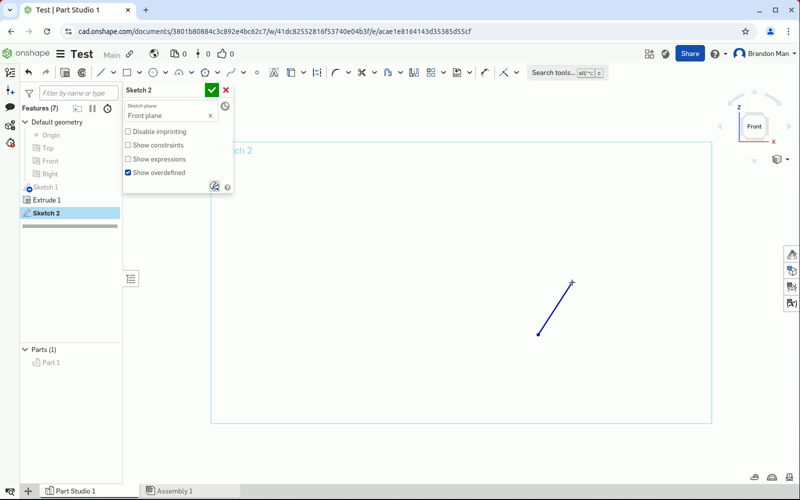
mouse_move(572, 282)
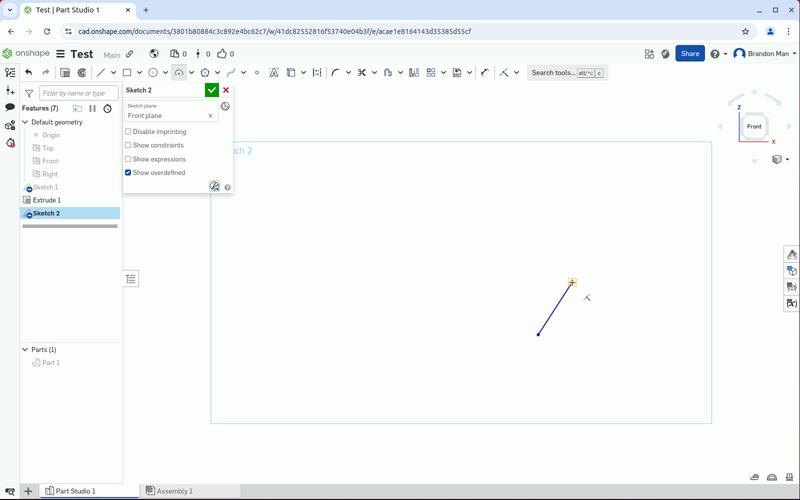
click(572, 282)
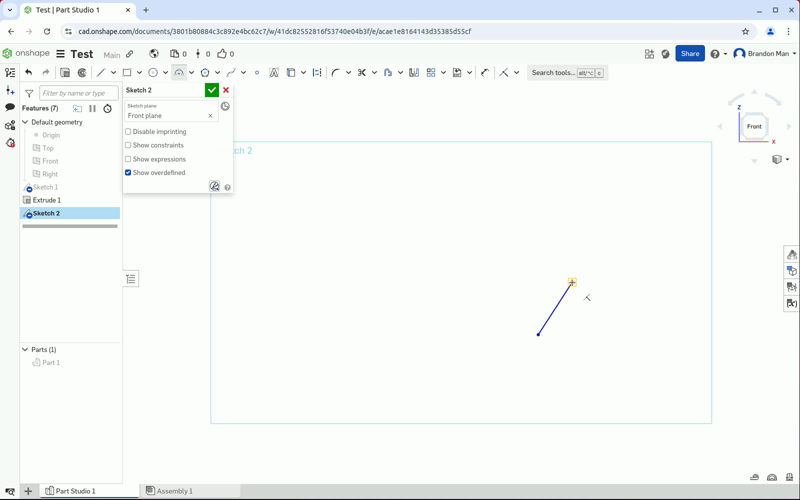
mouse_move(538, 334)
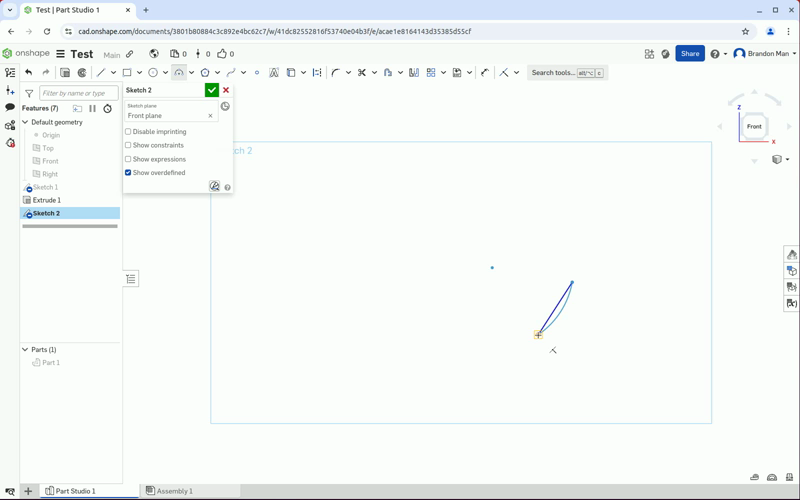
click(538, 334)
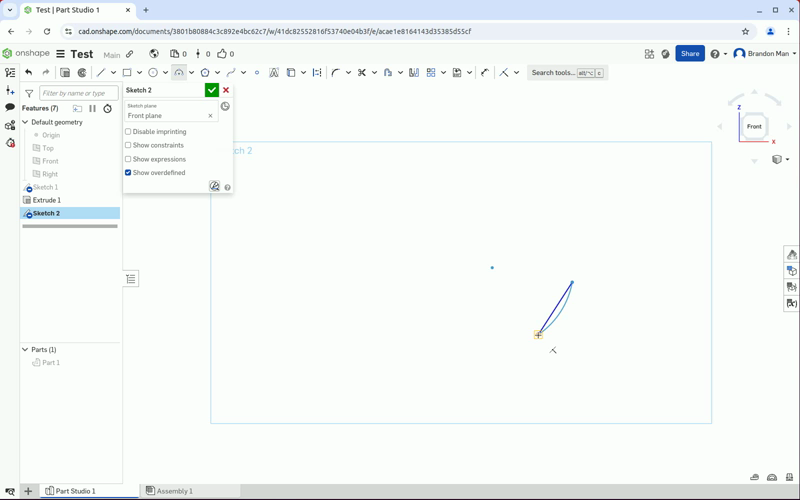
key_down(shift)
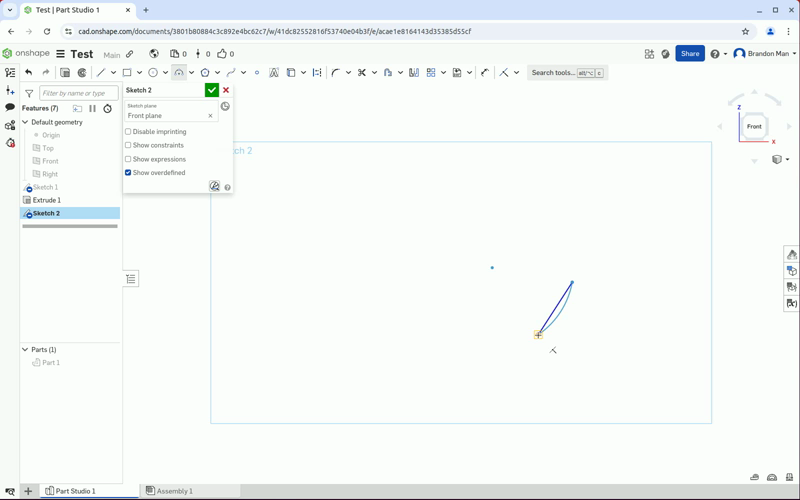
mouse_move(469, 252)
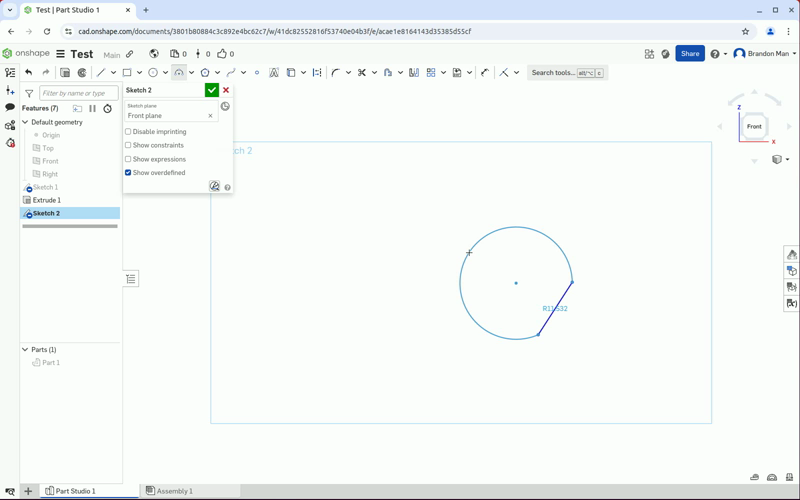
click(469, 252)
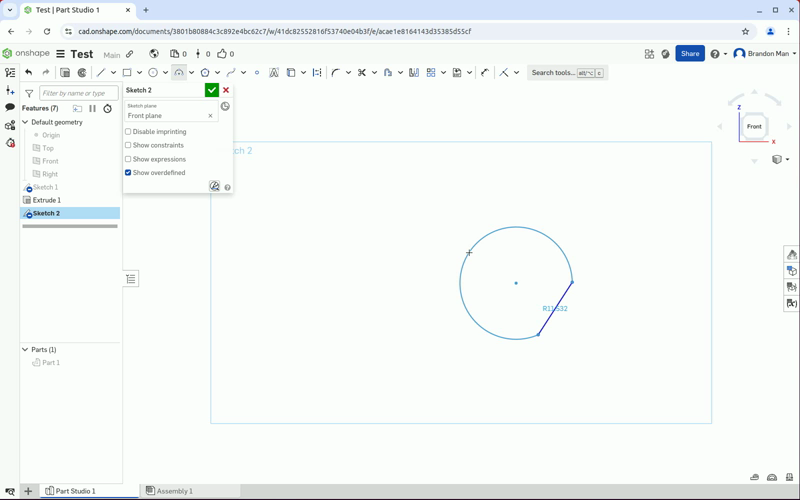
key_up(shift)
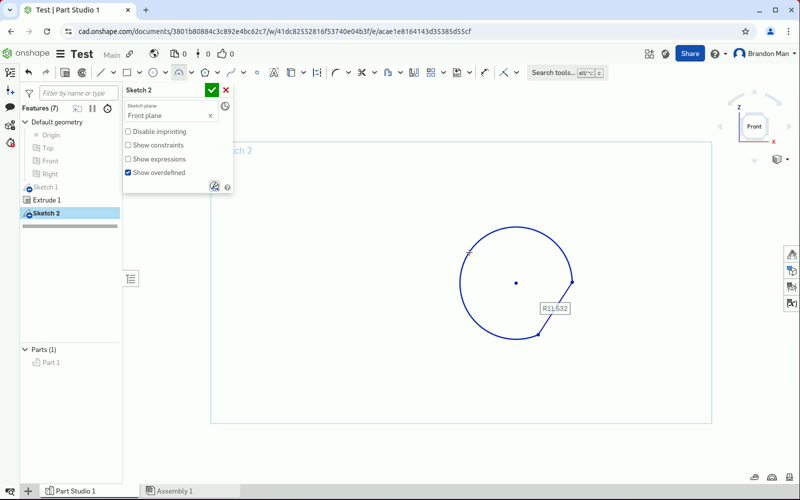
key(esc)
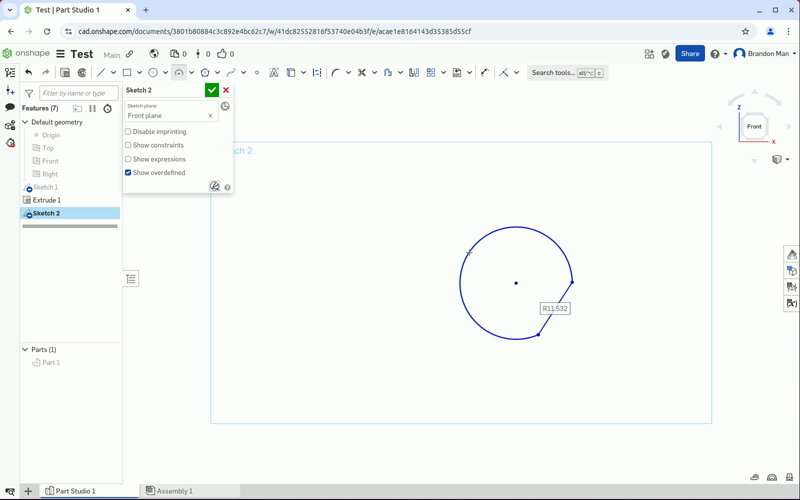
mouse_move(544, 267)
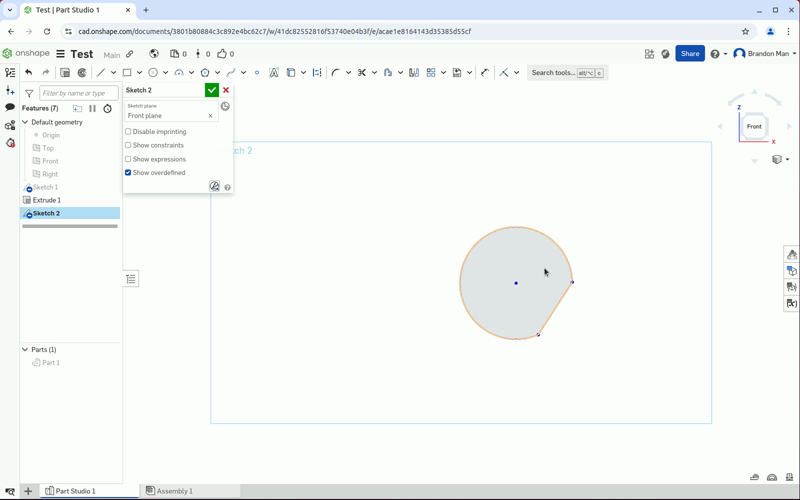
click(544, 267)
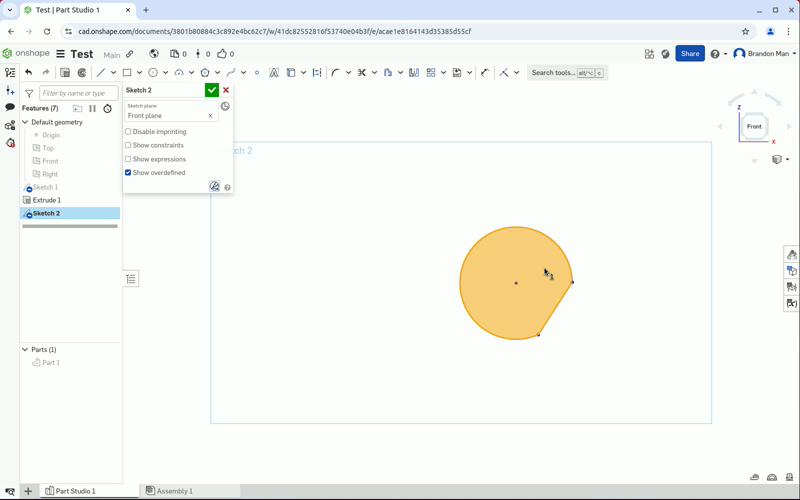
mouse_move(73, 352)
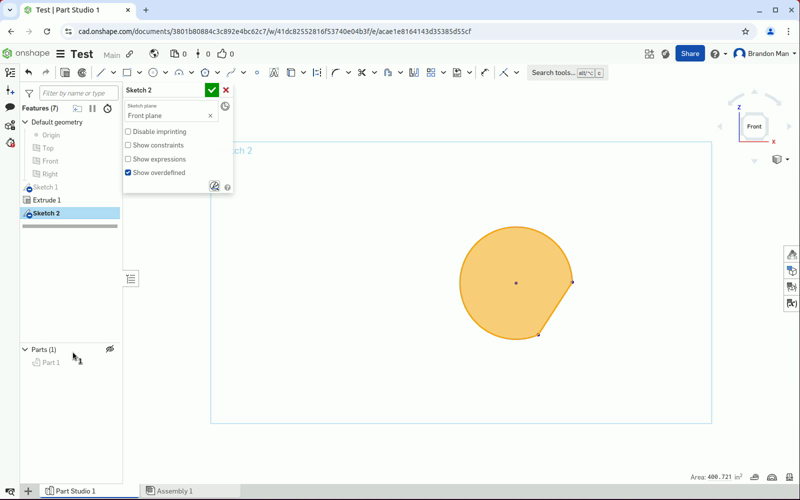
key(shift+y)
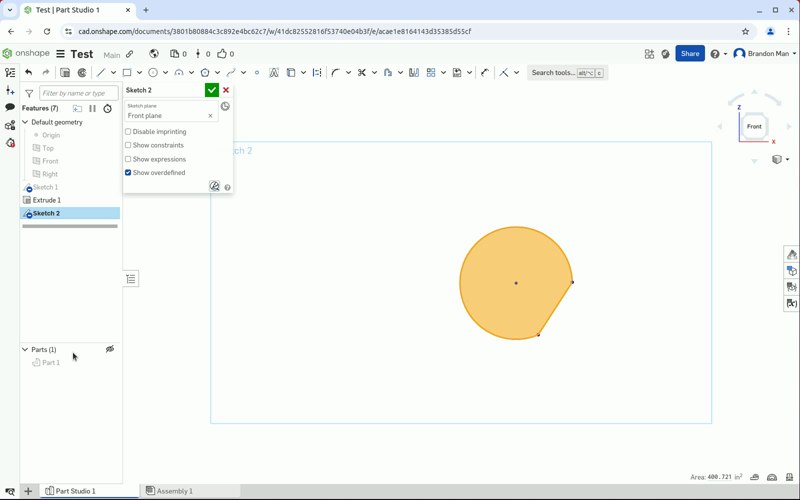
key(shift+e)
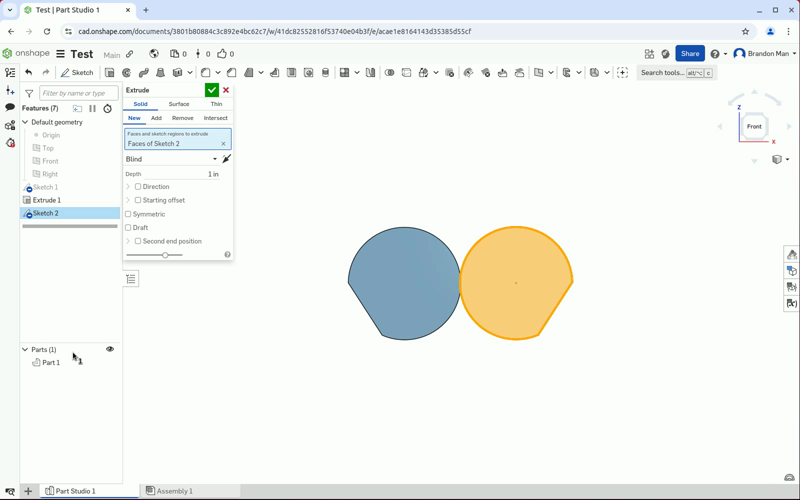
mouse_move(143, 106)
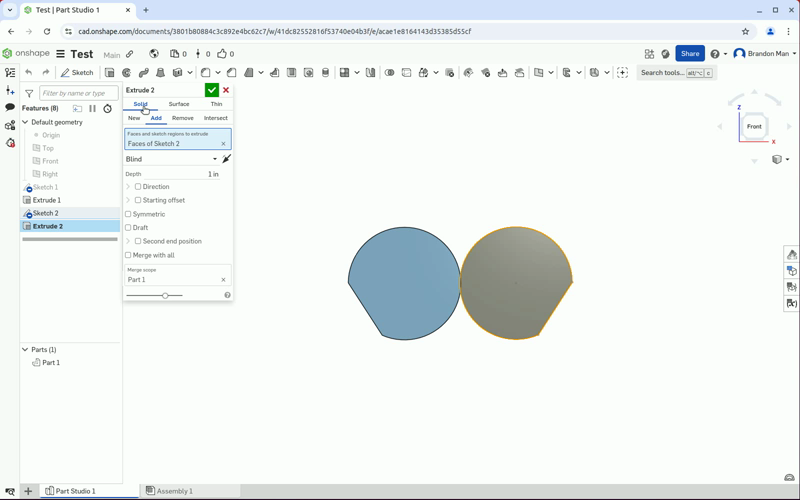
click(143, 106)
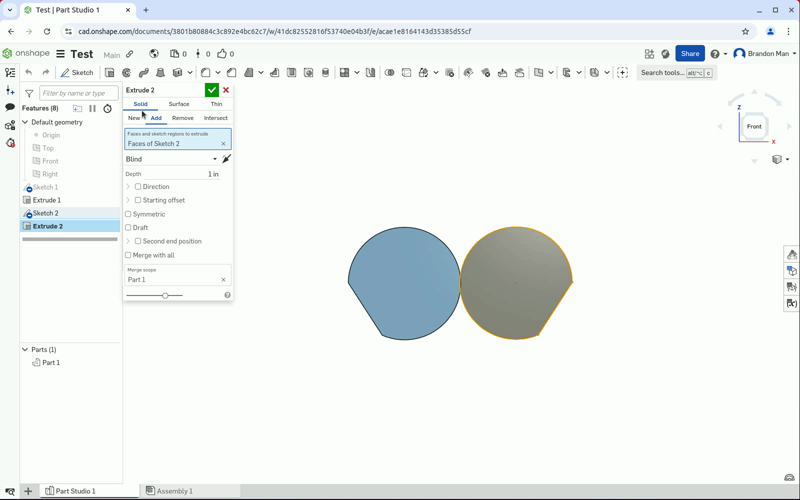
mouse_move(137, 120)
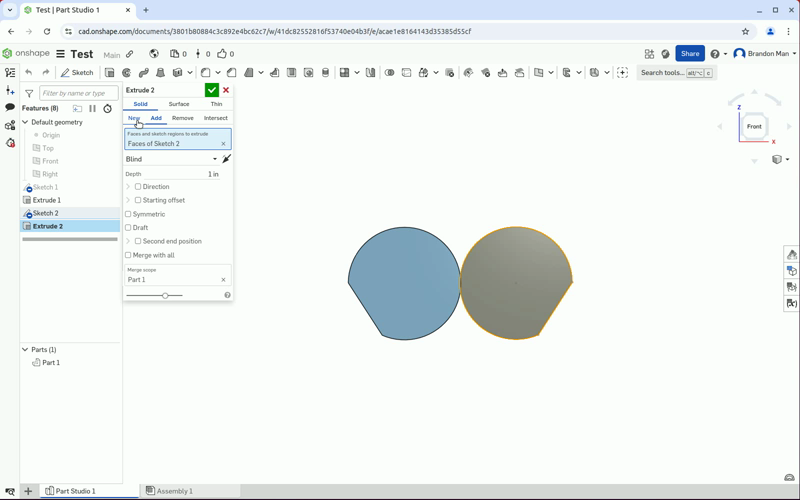
click(137, 120)
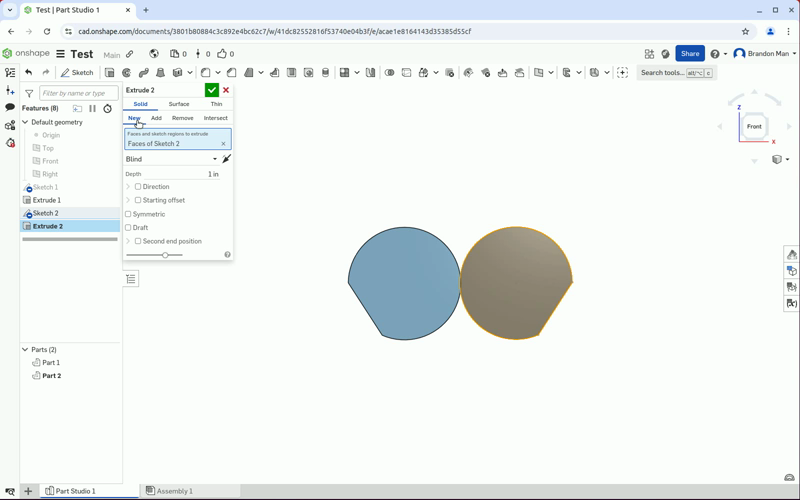
key(tab, 4)
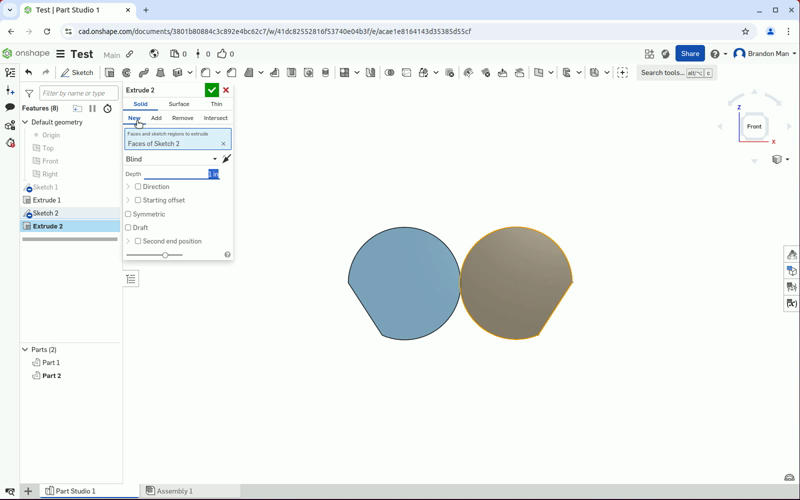
text(19.257)
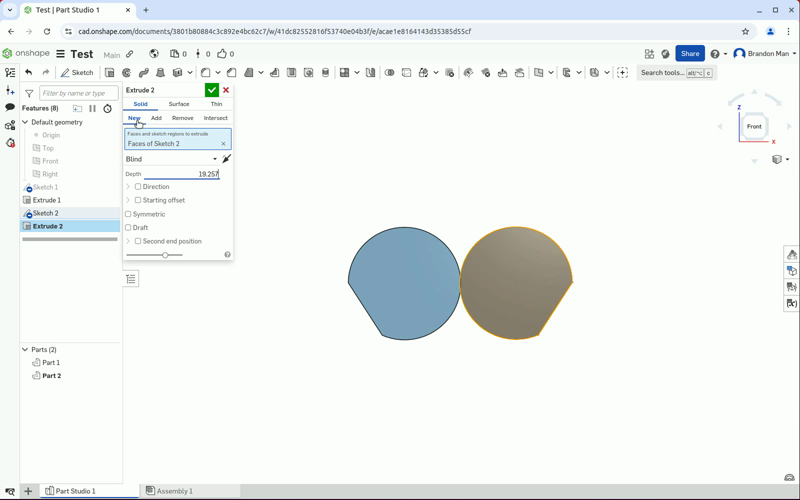
key(enter)
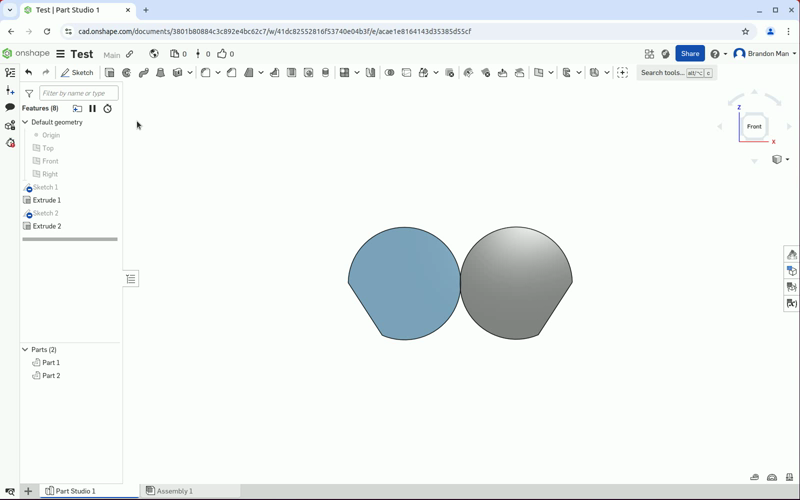
key(shift+h)
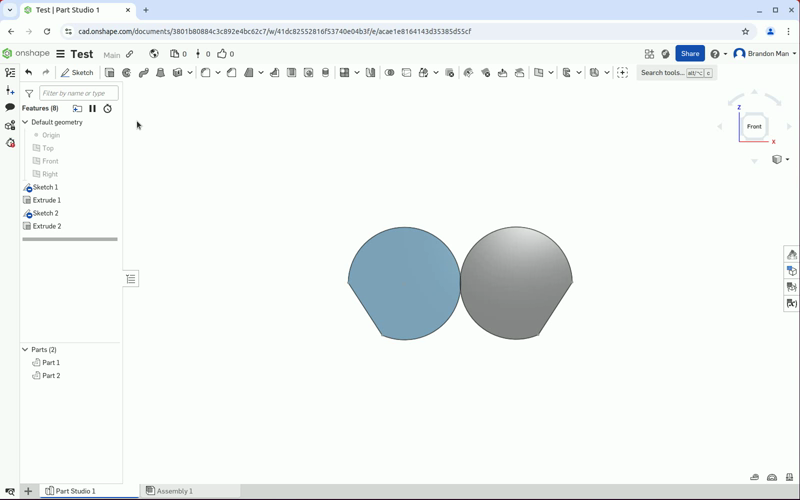
key(shift+h)
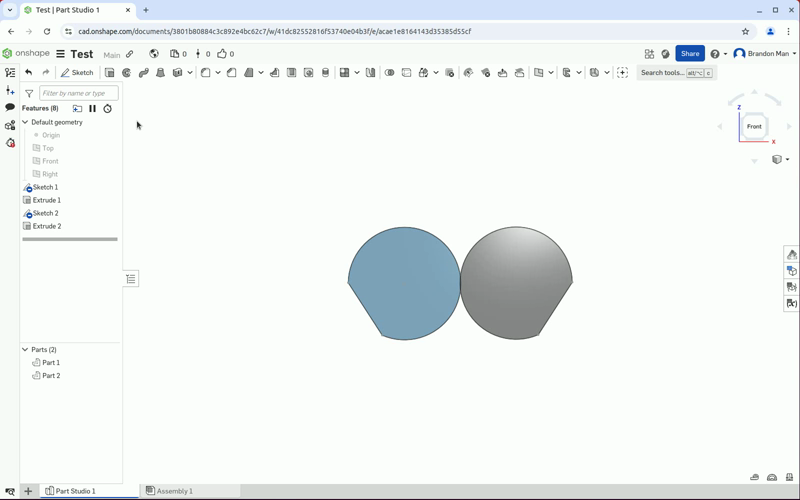
key(shift+7)
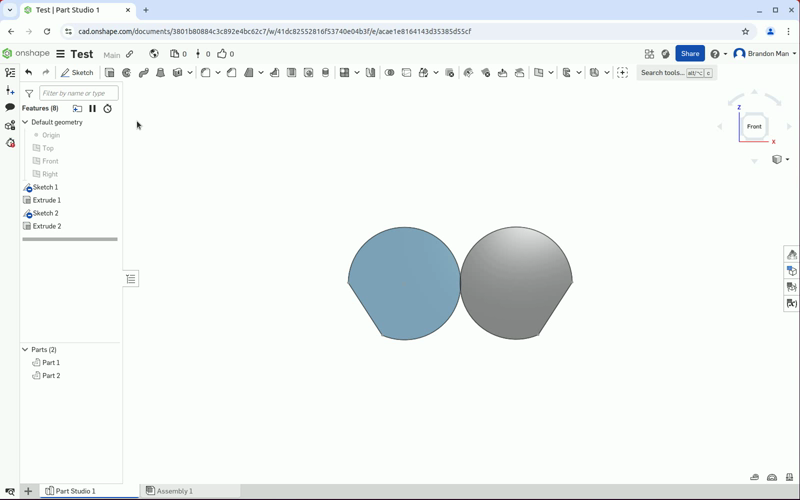
key(left, 2)
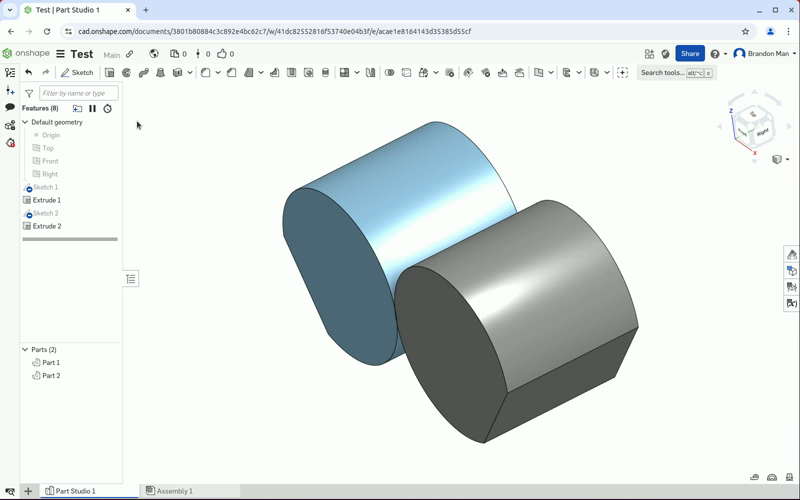
key(down, 2)
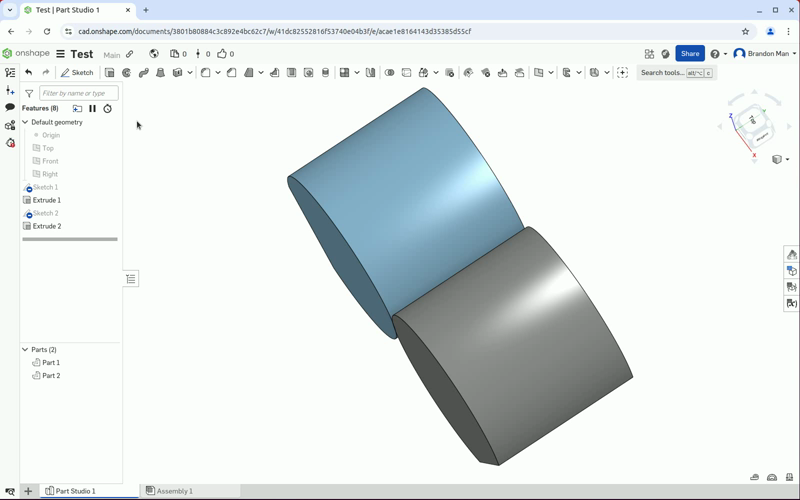
key(up, 2)
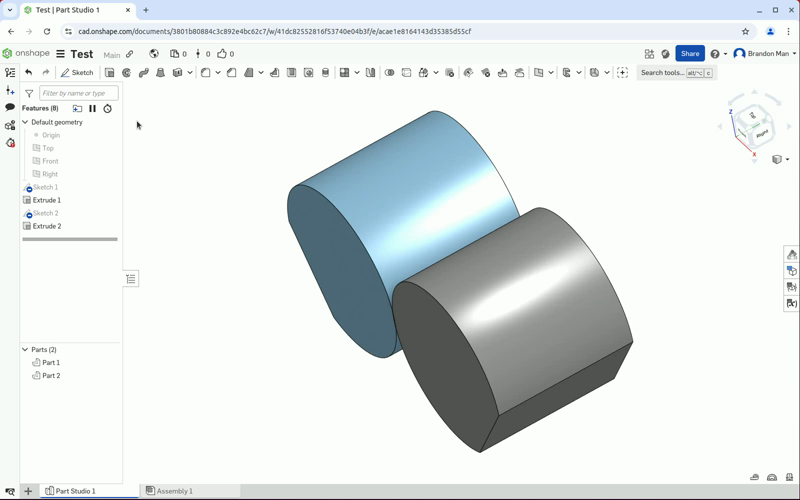
key(right, 2)
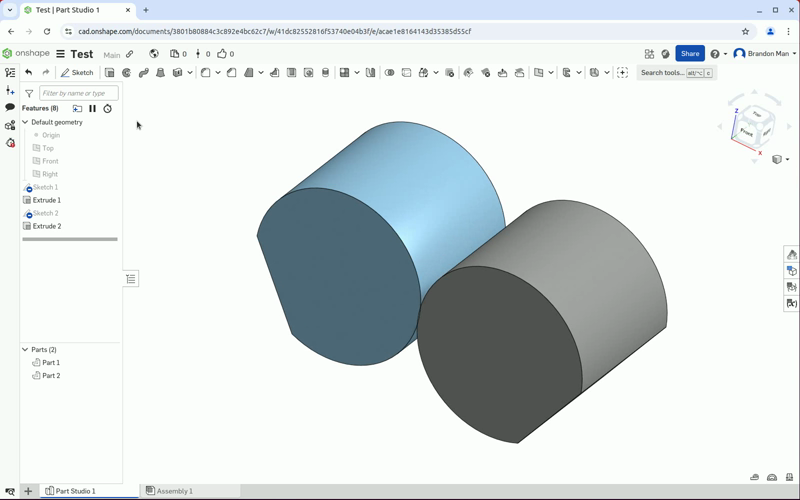
mouse_move(73, 189)
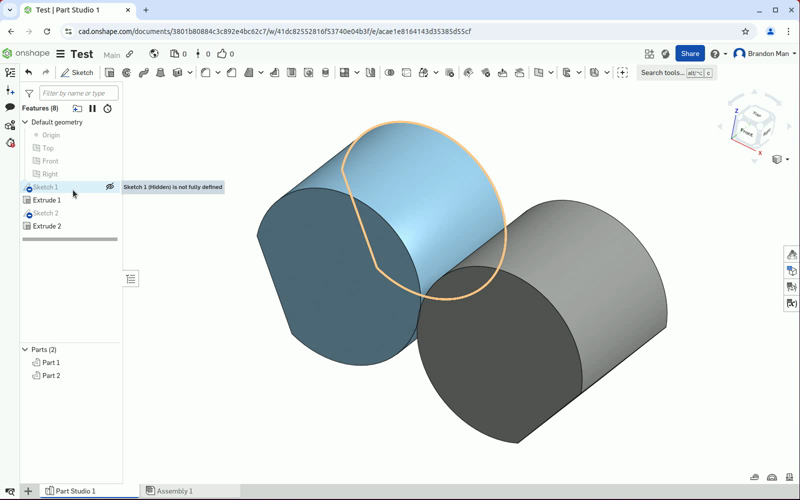
click(73, 189)